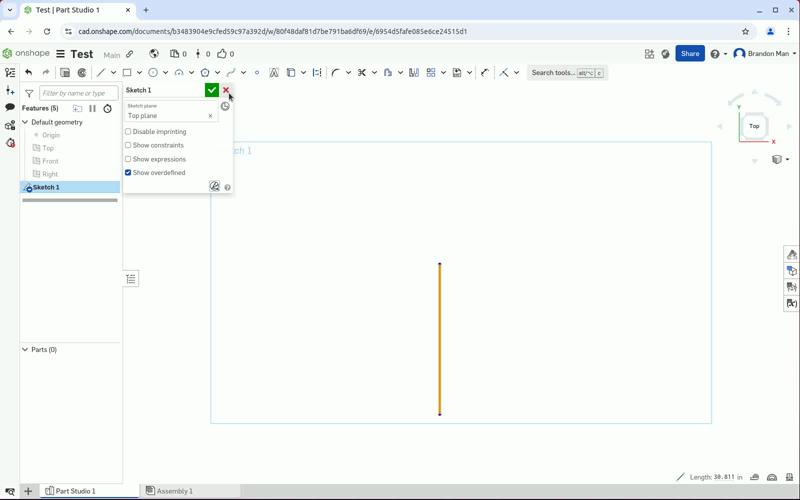
key(shift+h)
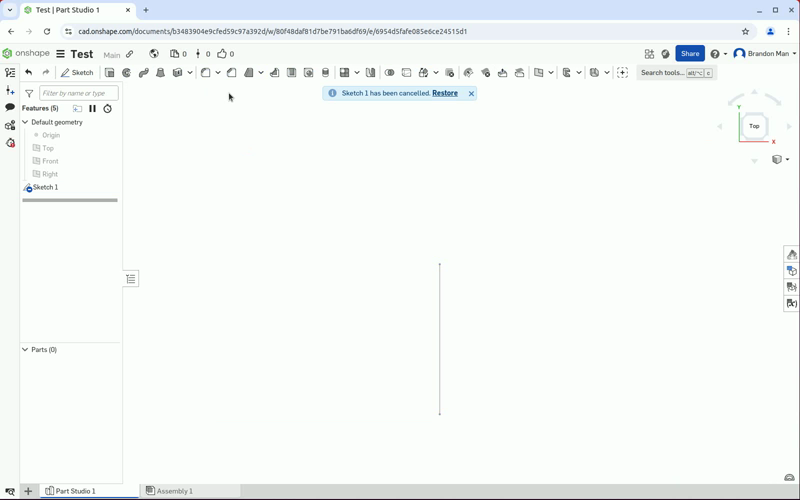
key(shift+s)
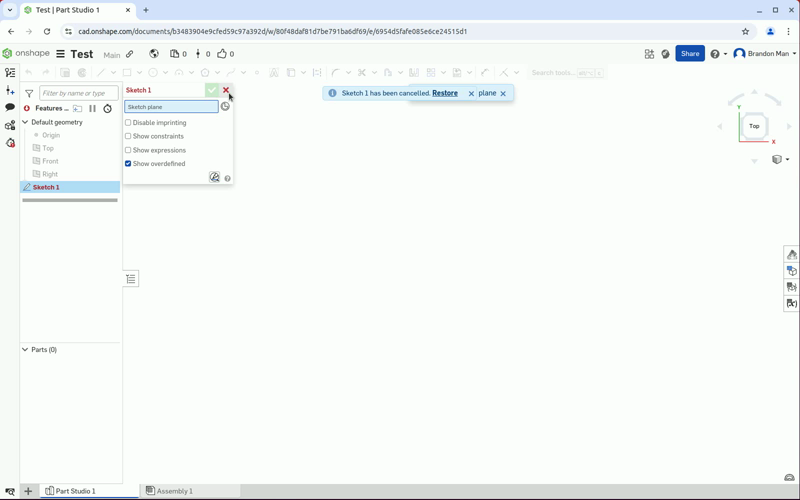
mouse_move(73, 150)
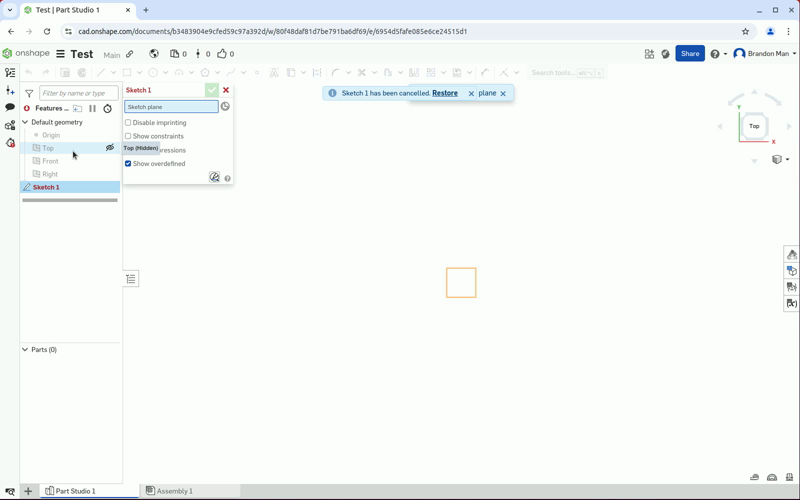
click(73, 150)
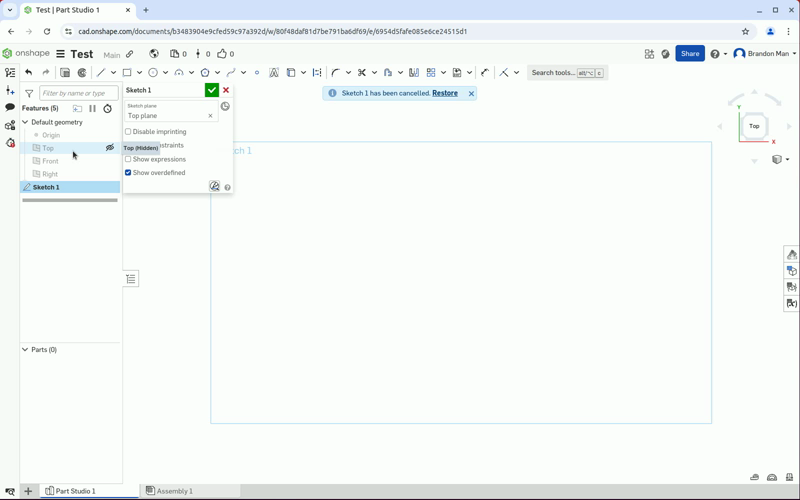
mouse_move(73, 352)
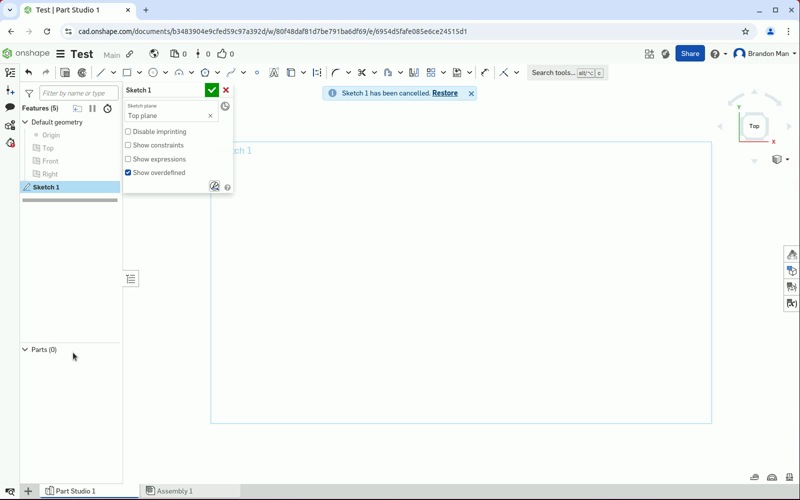
key(y)
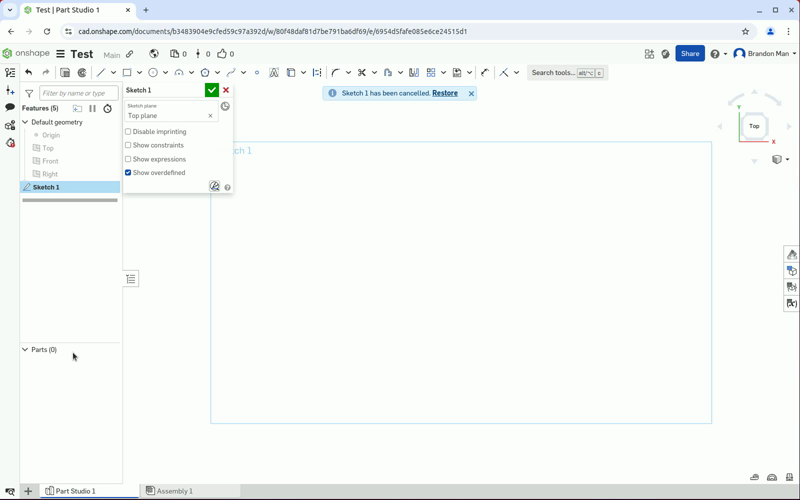
key(l)
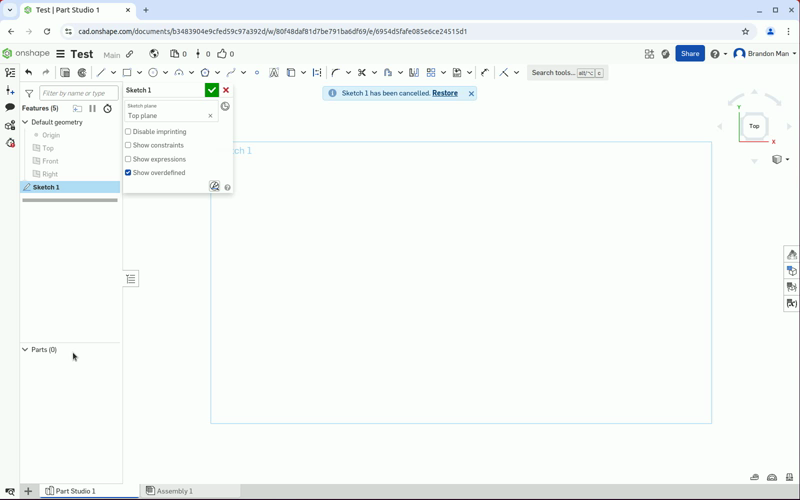
key_down(shift)
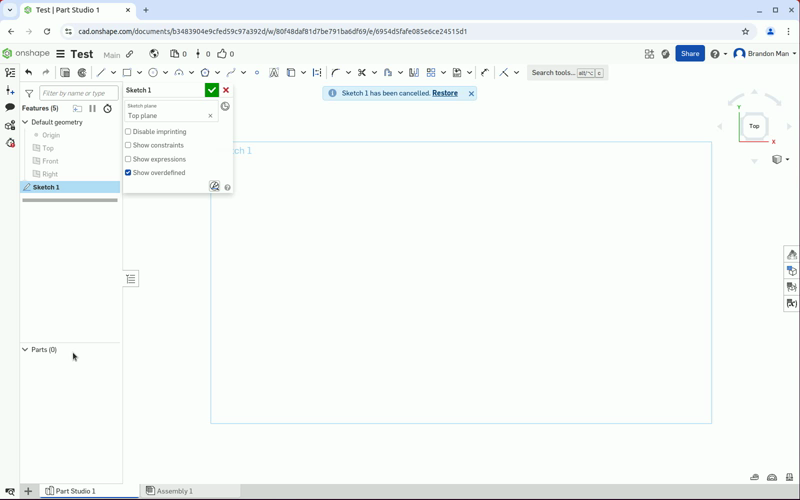
mouse_move(460, 282)
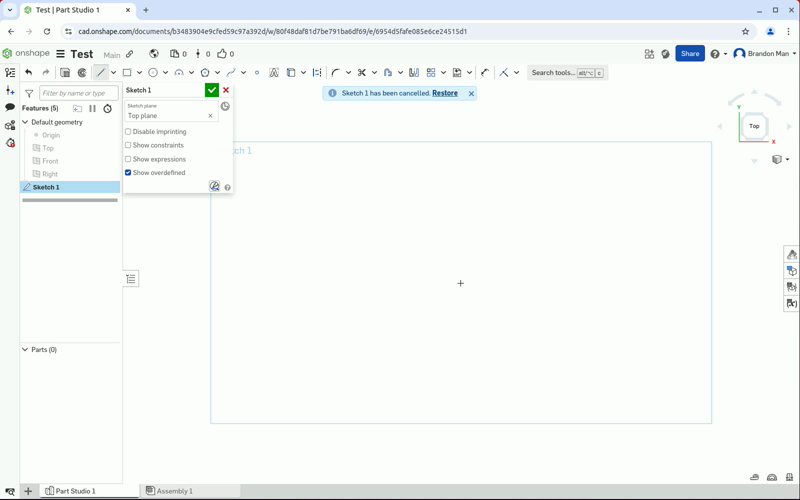
click(460, 282)
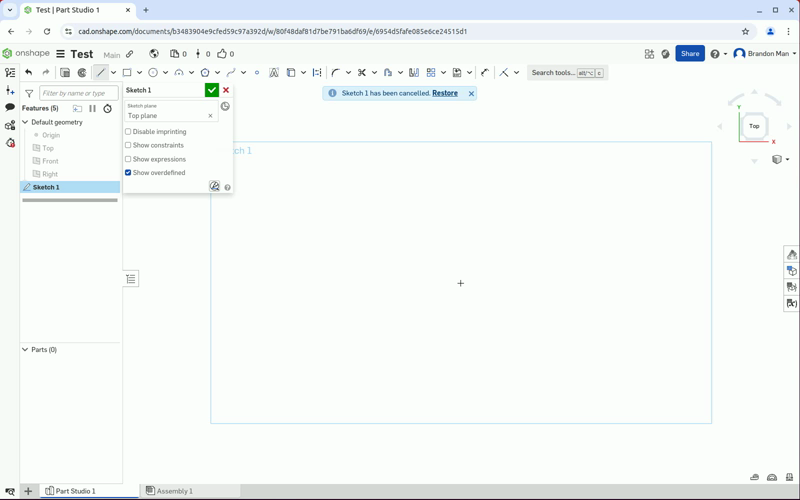
key_up(shift)
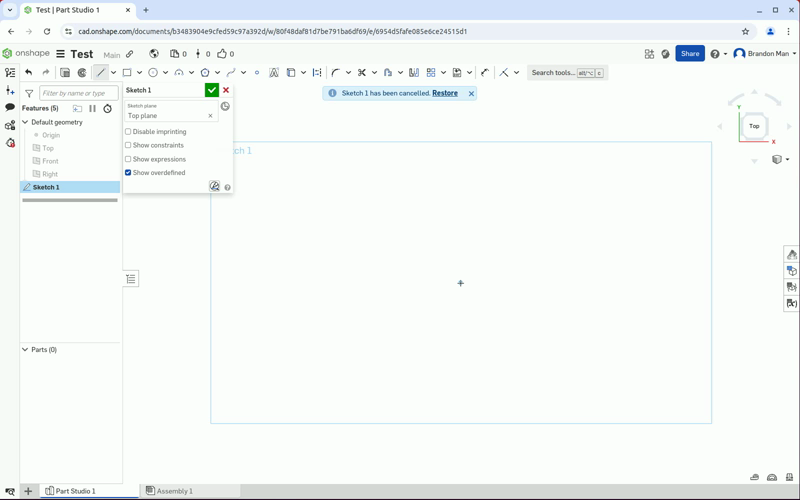
key_down(shift)
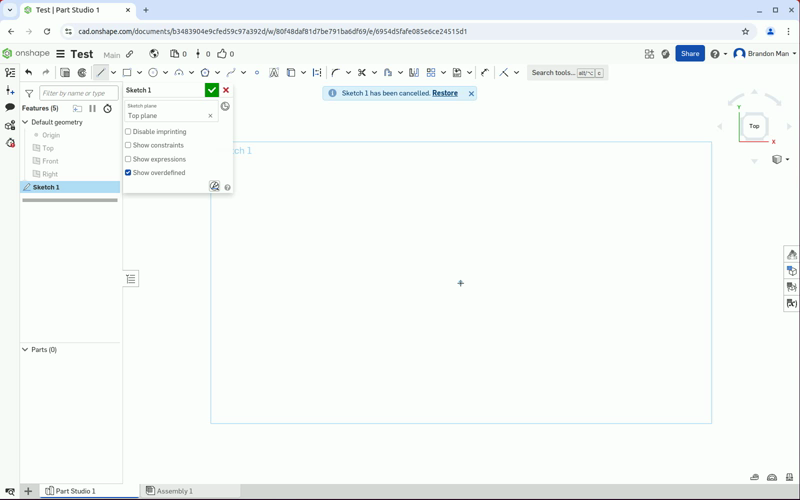
mouse_move(535, 282)
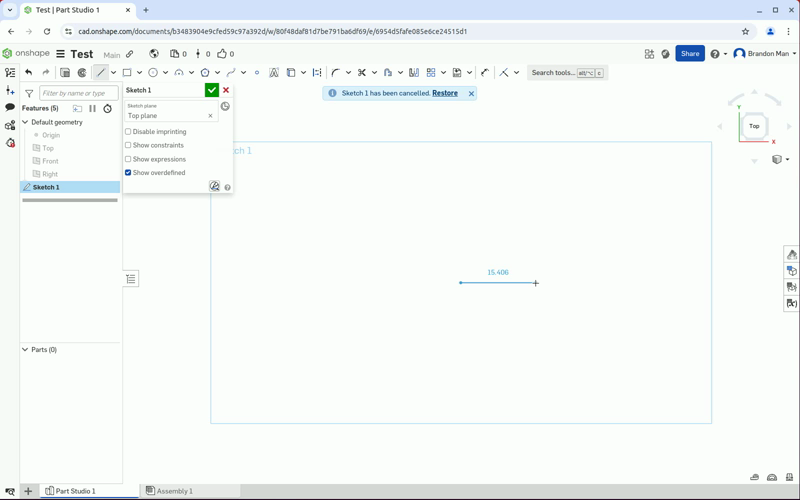
click(535, 282)
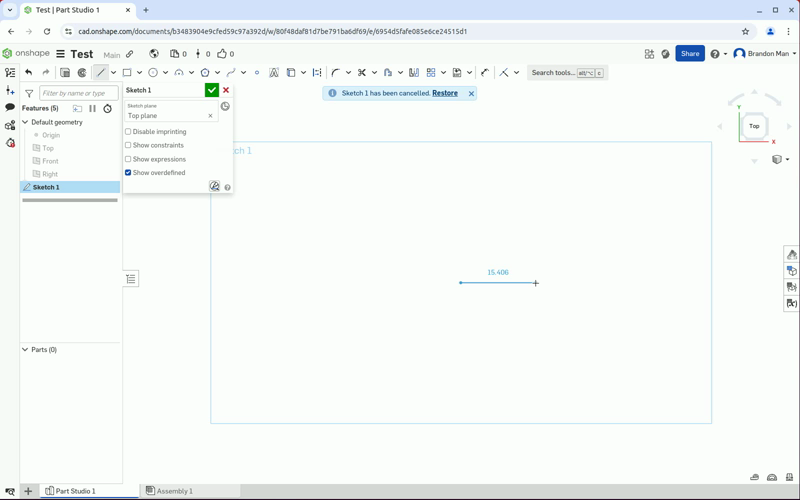
key_up(shift)
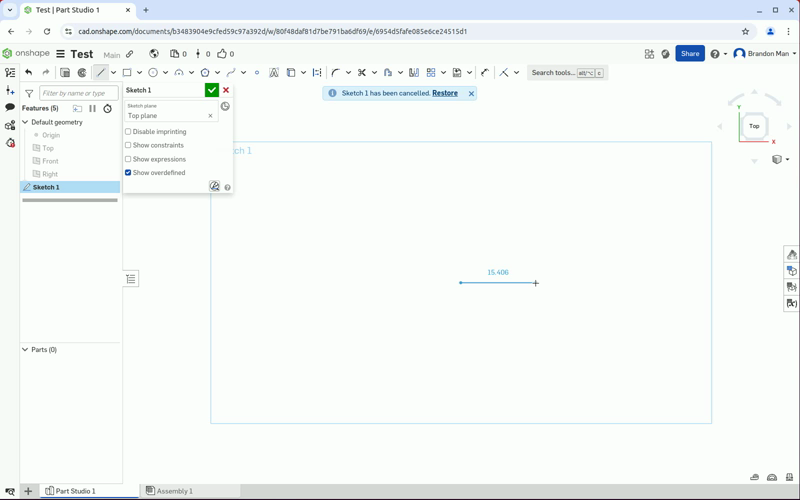
key_down(shift)
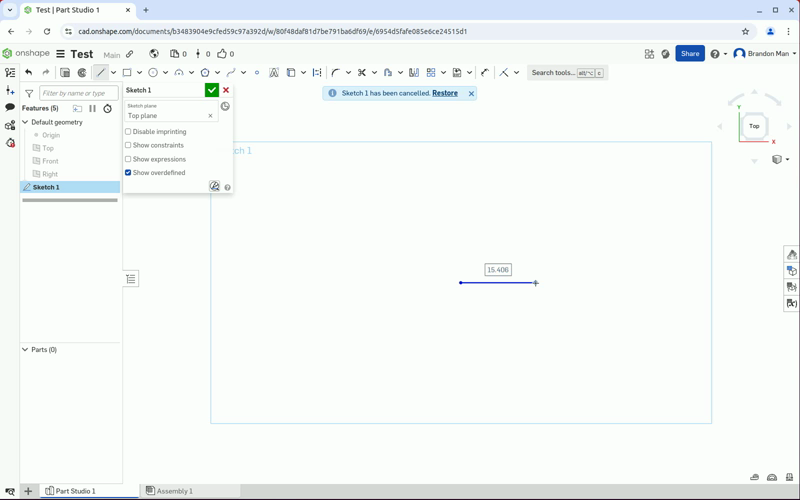
mouse_move(535, 170)
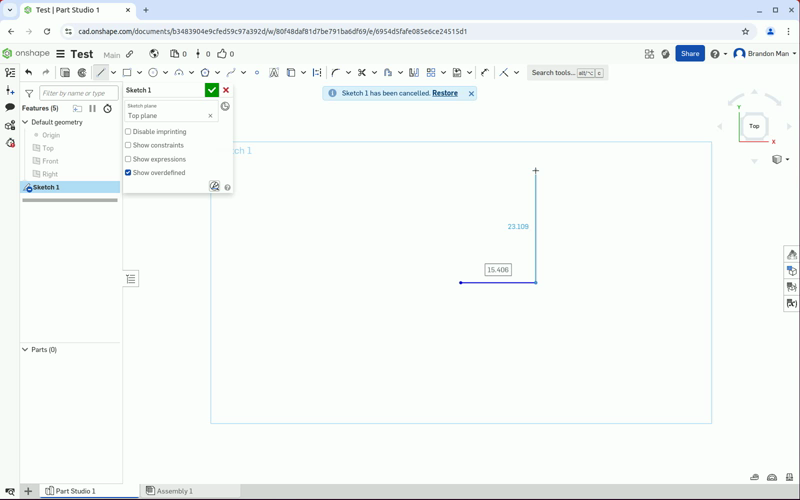
click(535, 170)
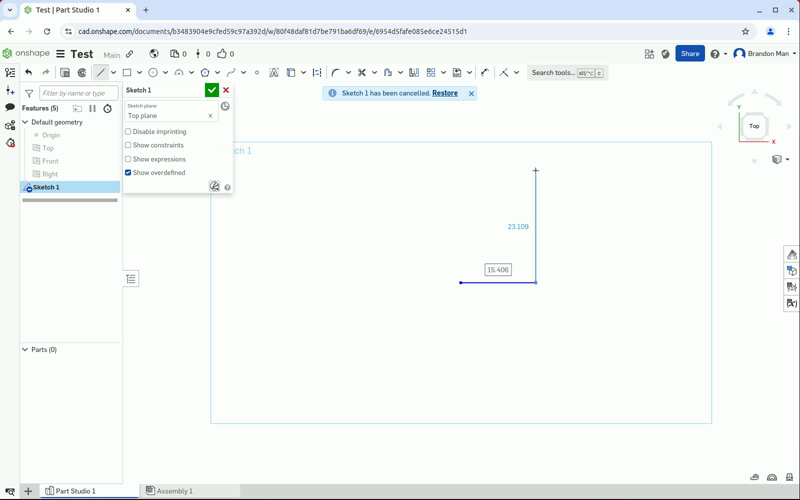
key_up(shift)
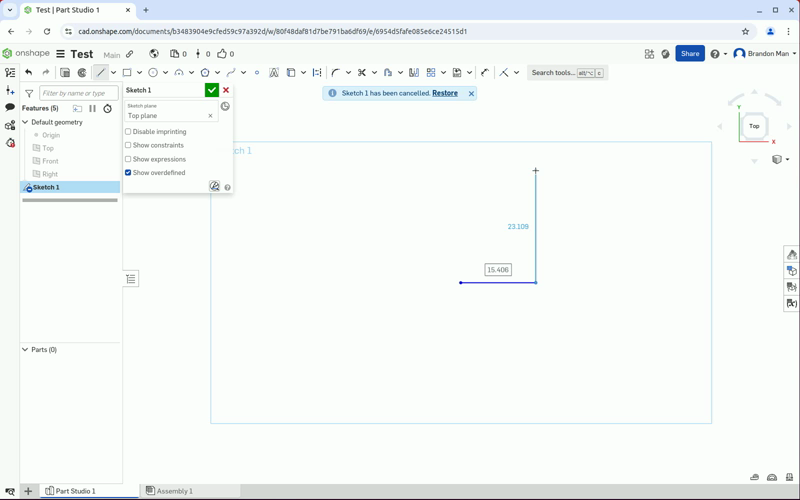
key_down(shift)
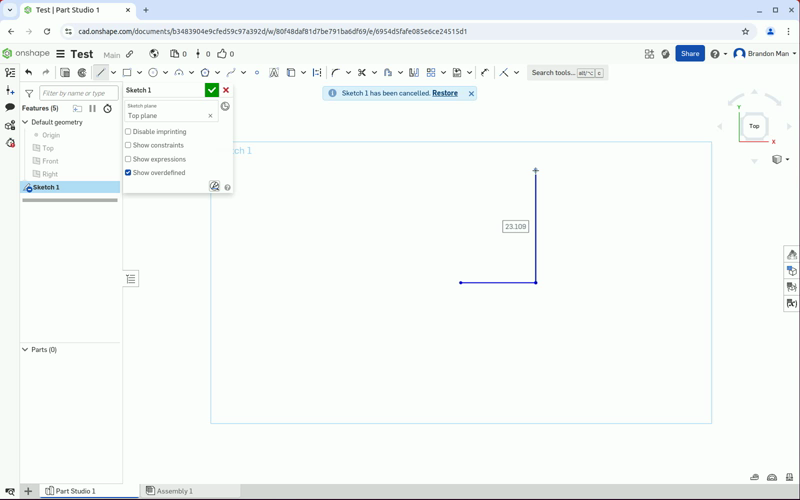
mouse_move(460, 170)
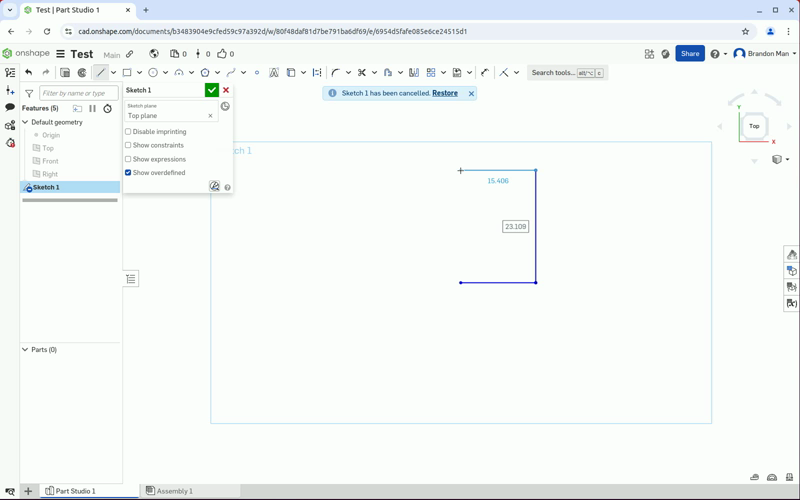
click(460, 170)
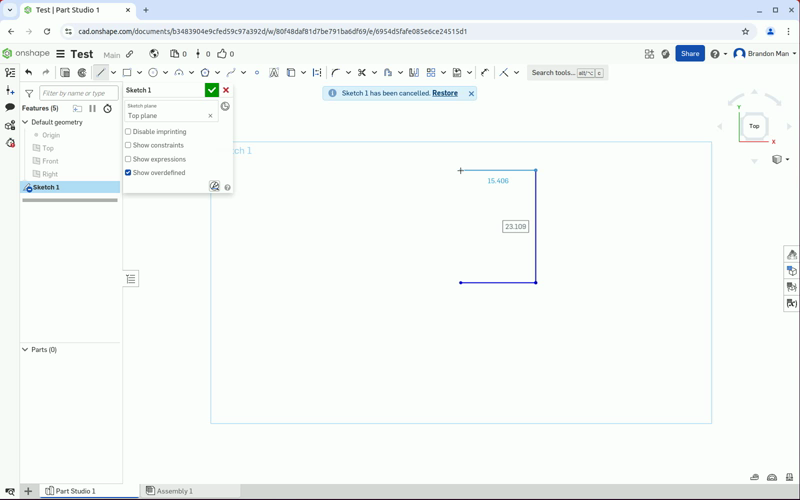
key_up(shift)
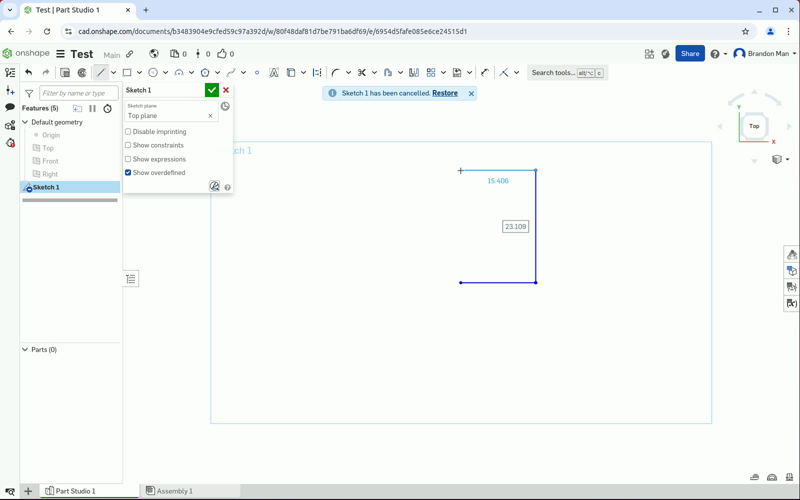
key_down(shift)
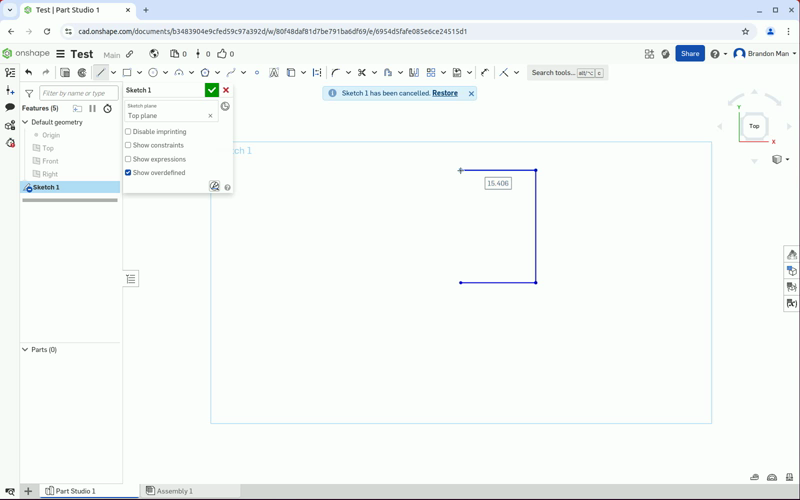
mouse_move(460, 282)
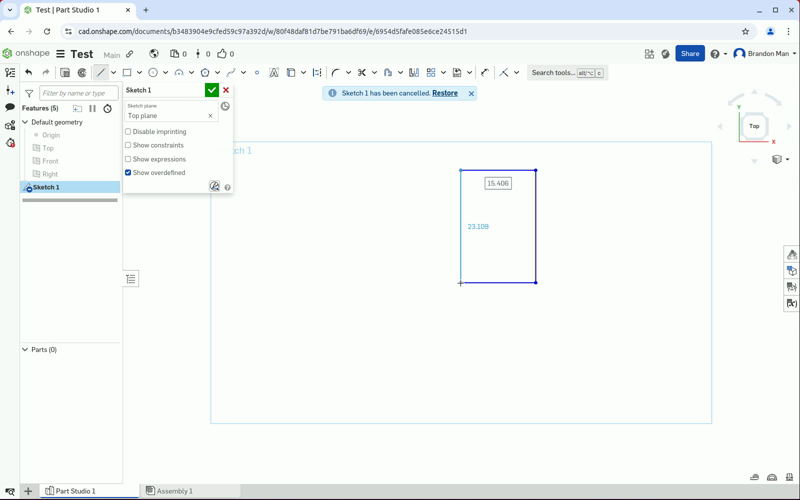
key_up(shift)
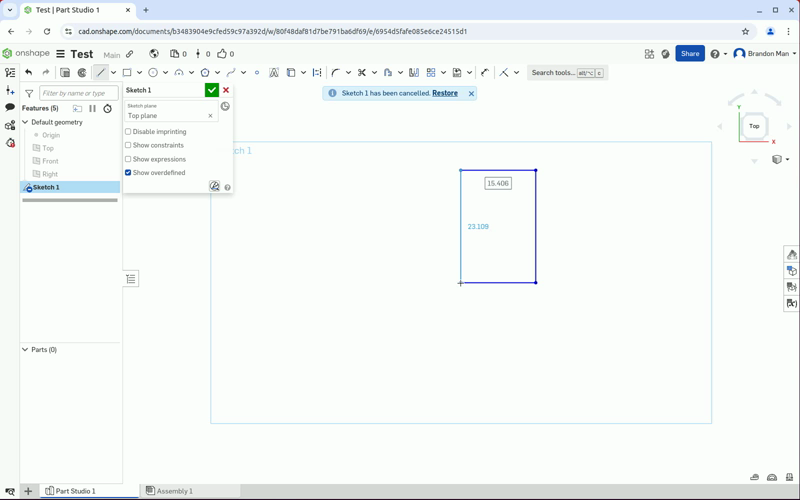
click(460, 282)
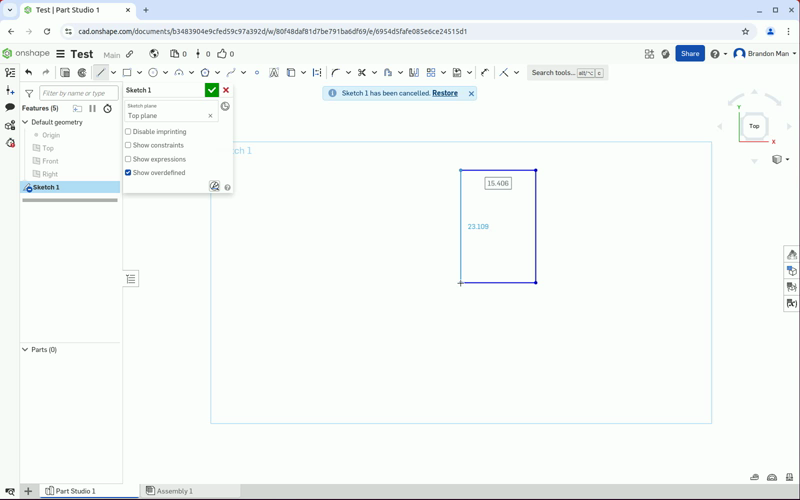
key(esc)
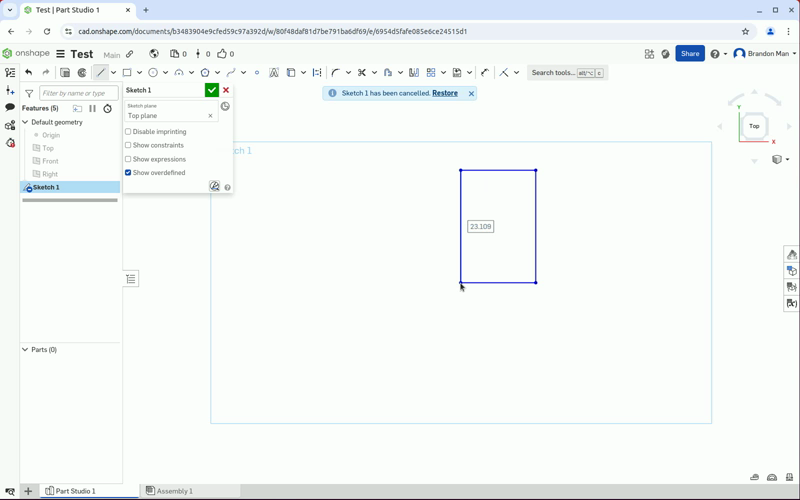
mouse_move(525, 267)
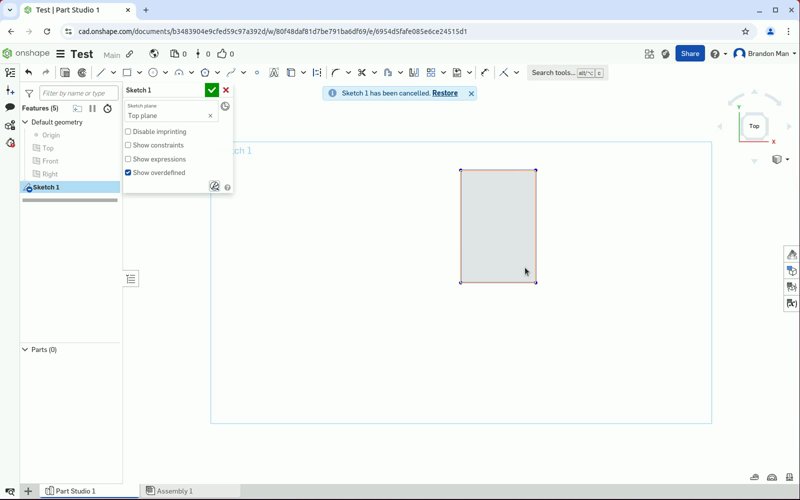
click(525, 267)
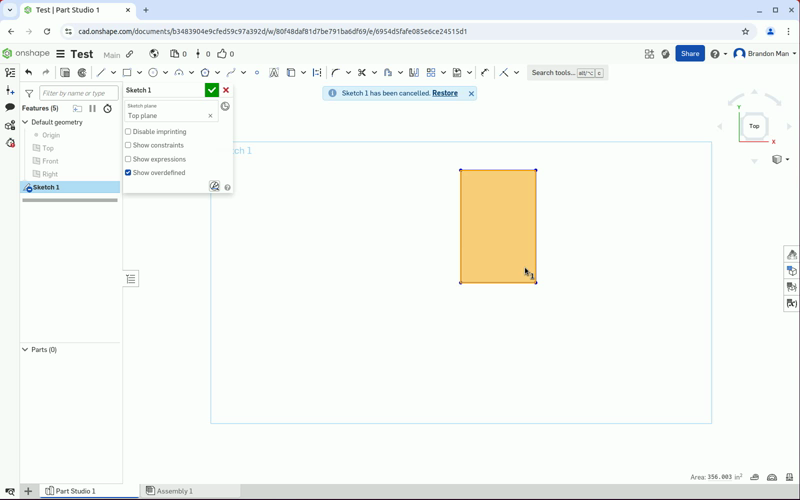
mouse_move(73, 352)
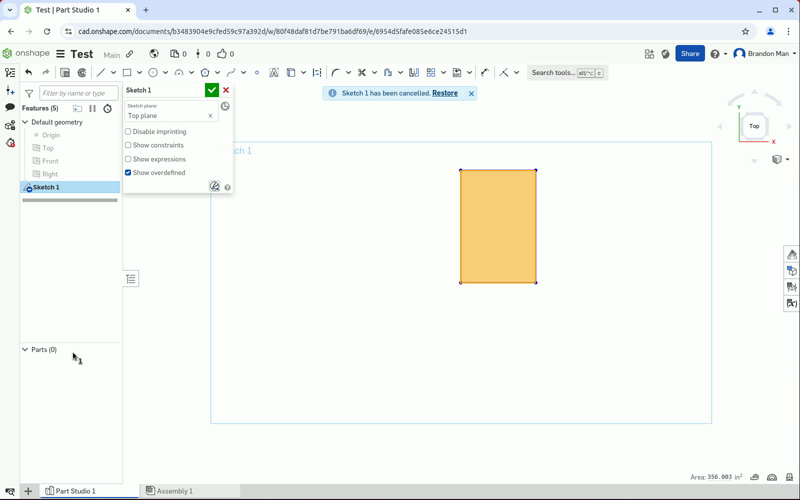
key(shift+y)
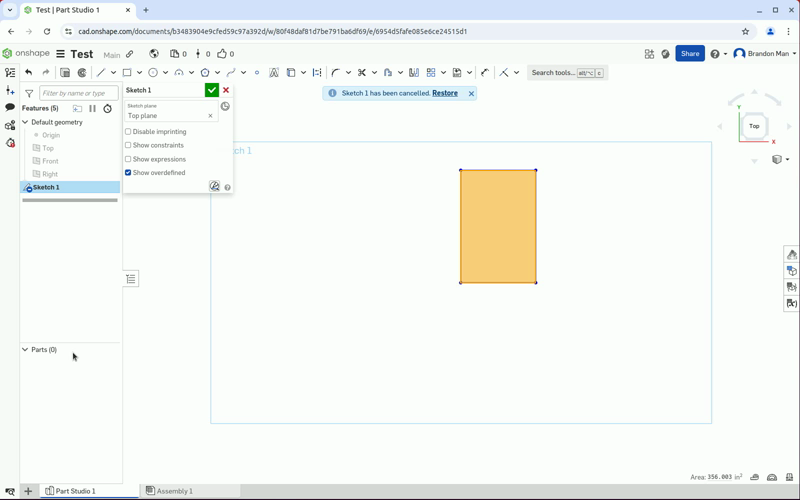
key(shift+e)
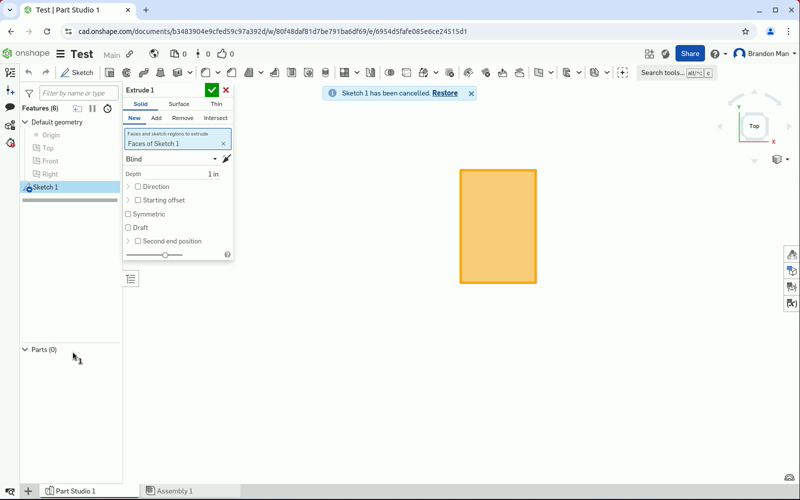
mouse_move(143, 106)
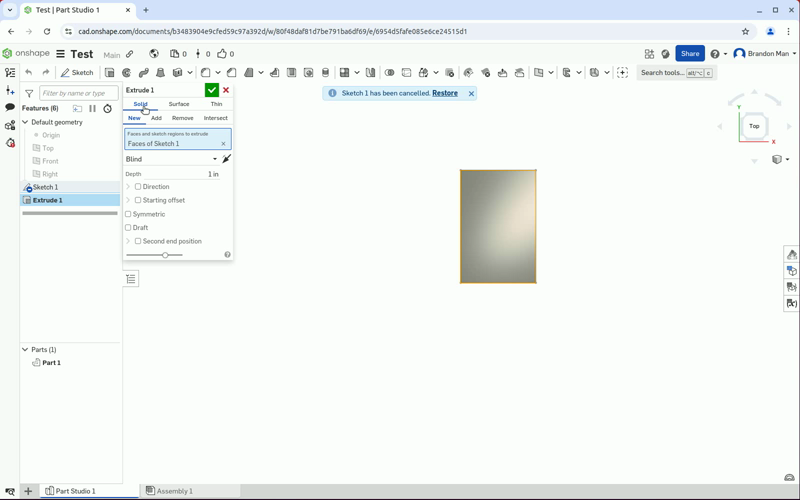
click(143, 106)
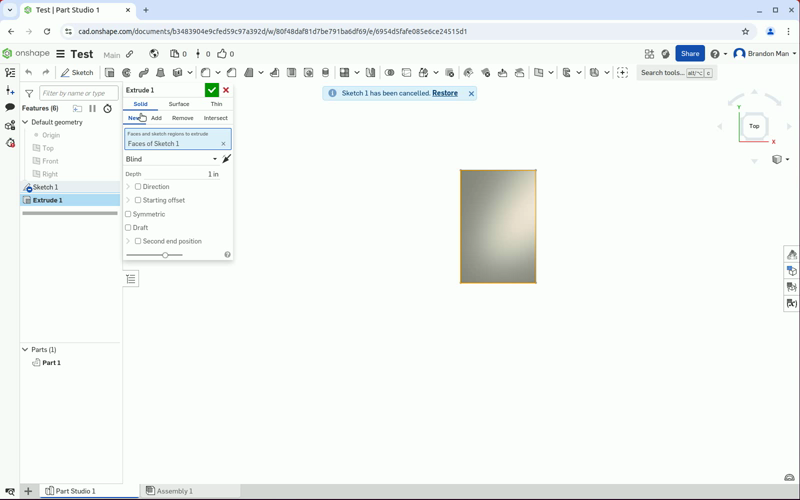
mouse_move(137, 120)
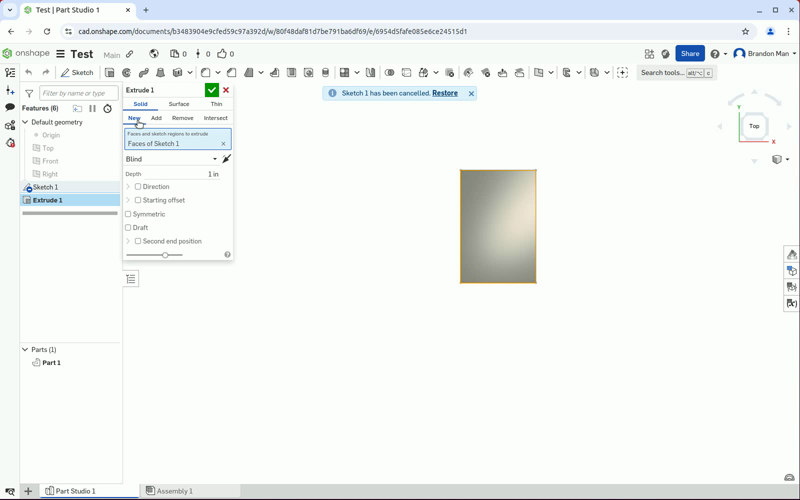
click(137, 120)
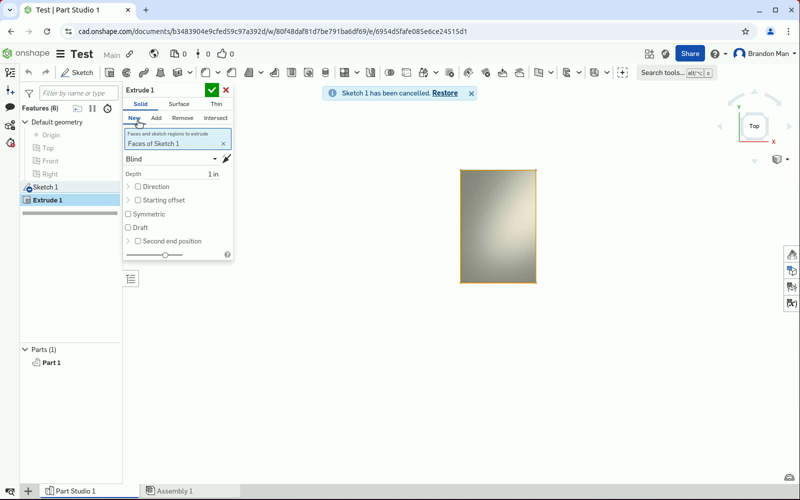
key(tab, 4)
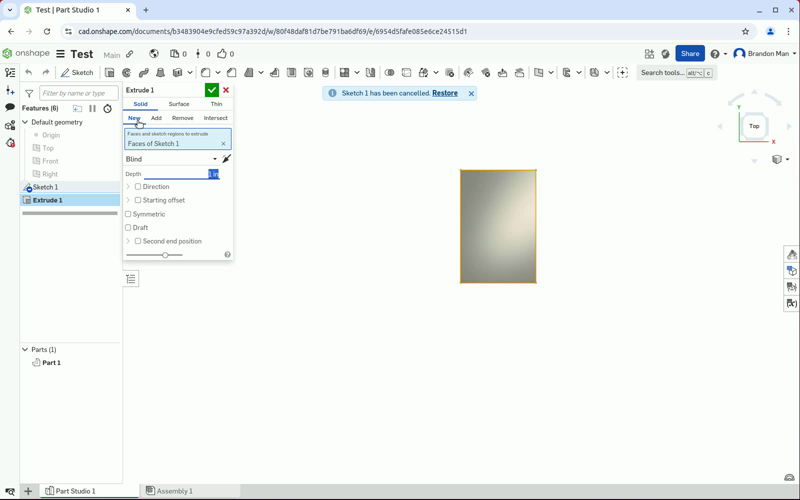
text(9.147)
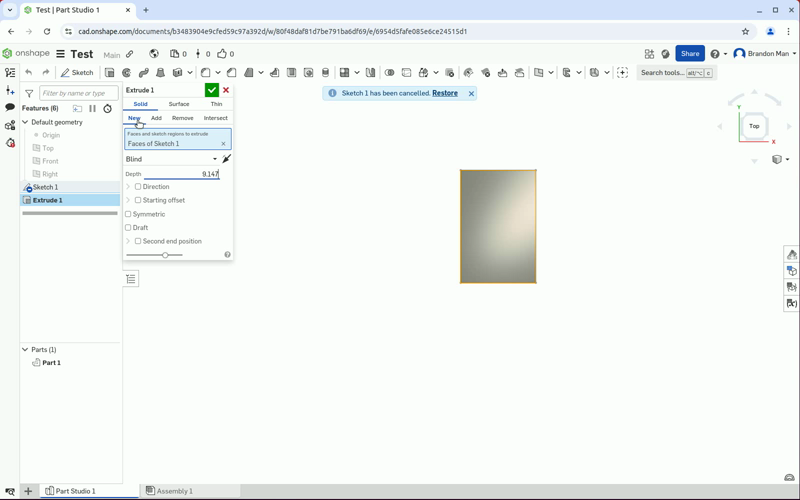
key(enter)
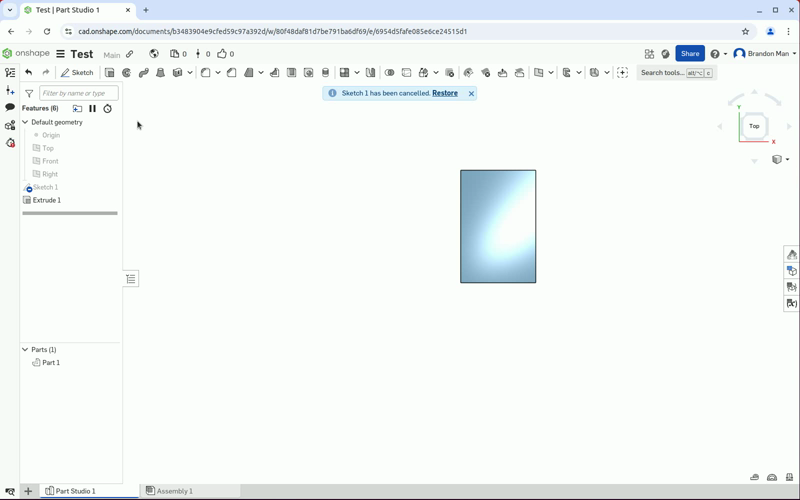
key(shift+h)
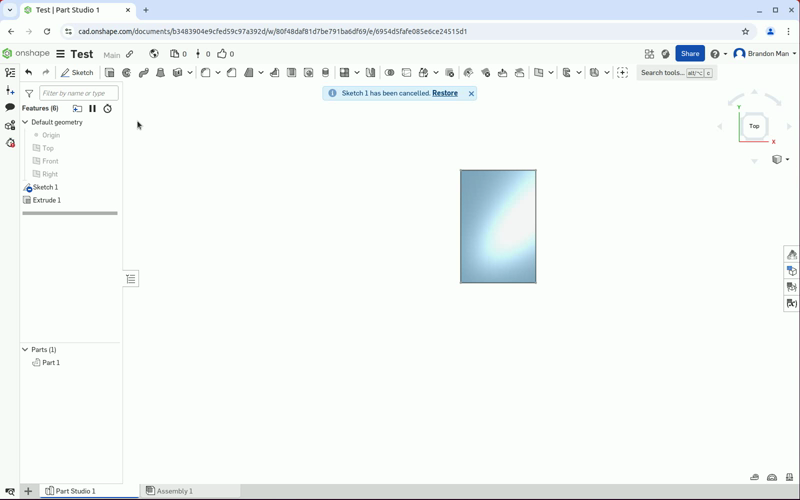
key(shift+h)
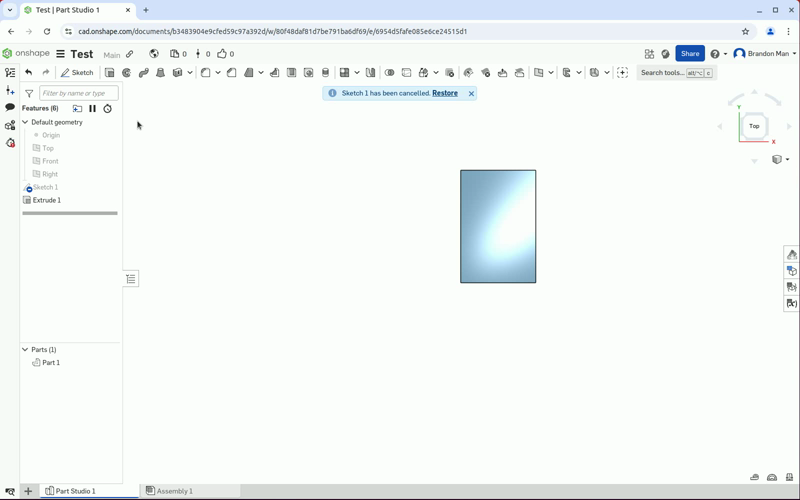
mouse_move(73, 189)
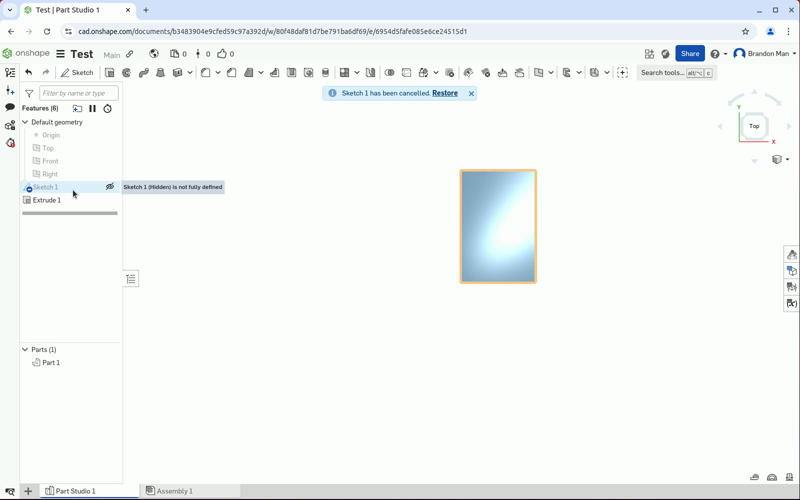
click(73, 189)
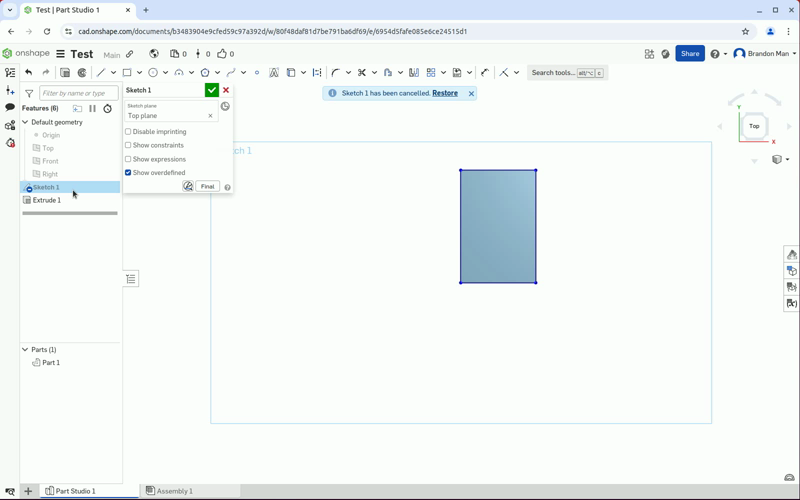
mouse_move(229, 92)
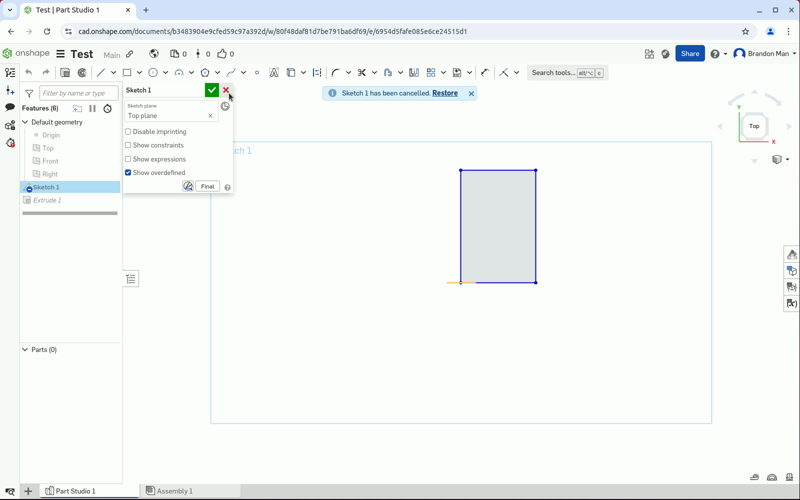
click(229, 92)
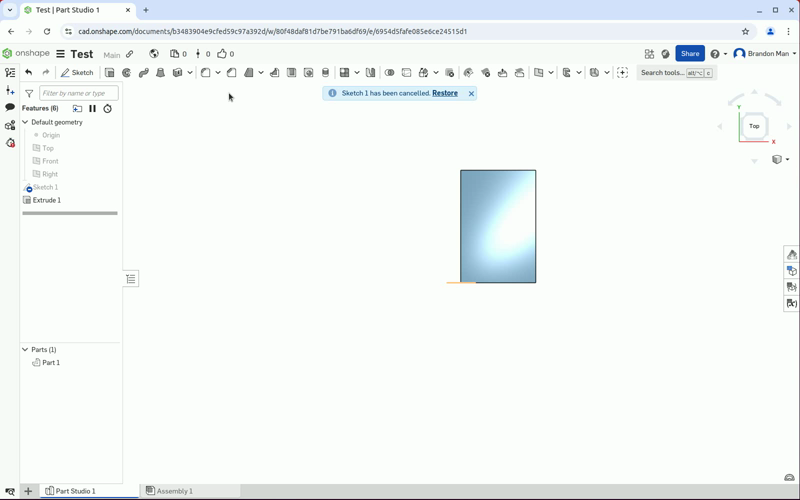
mouse_move(541, 75)
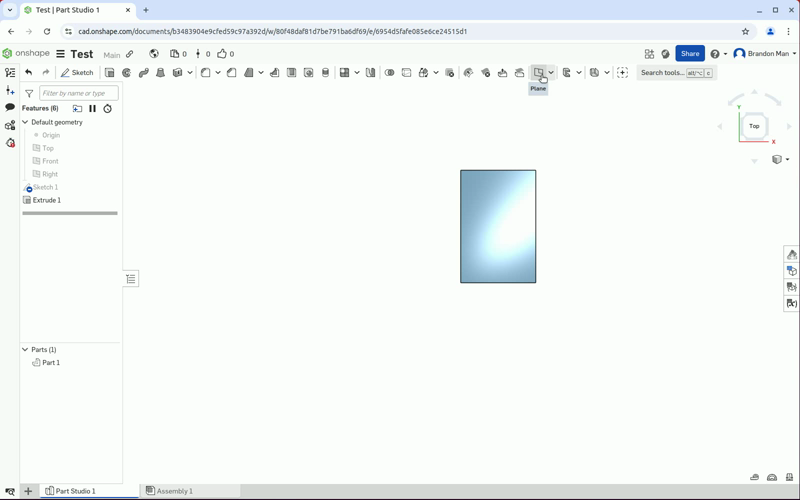
click(541, 75)
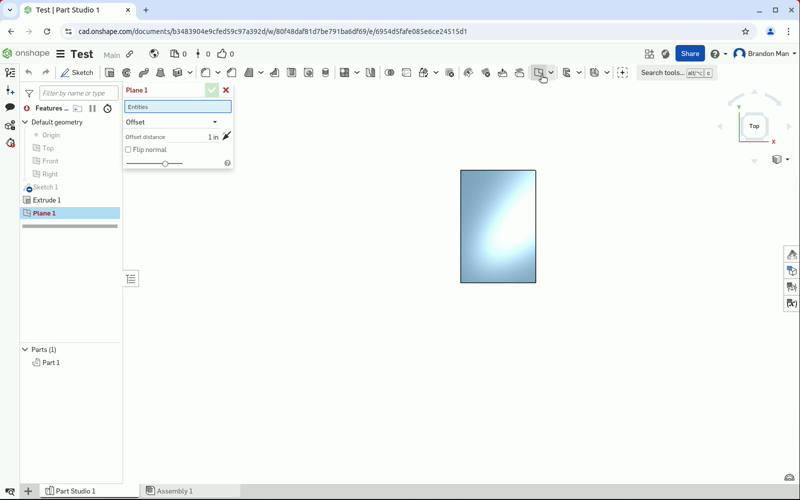
mouse_move(73, 150)
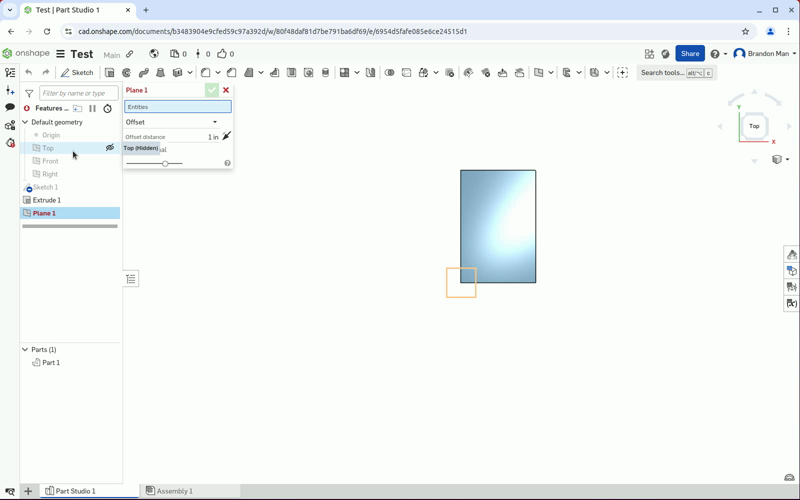
click(73, 150)
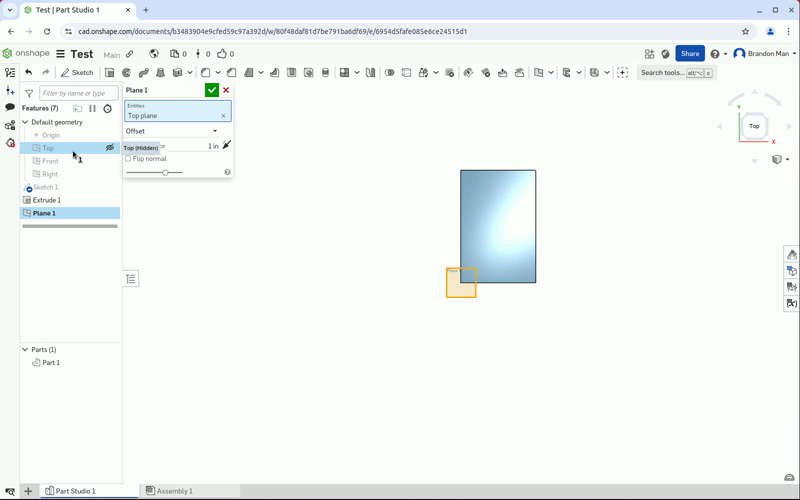
key(tab, 2)
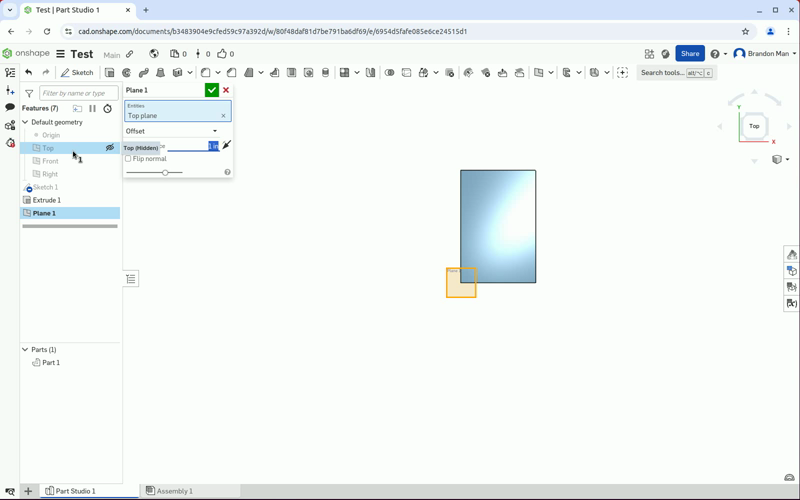
text(9.151)
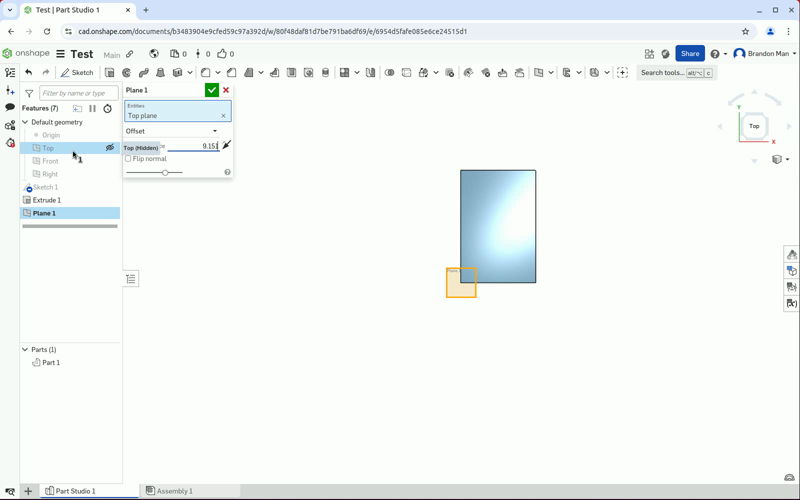
key(enter, 2)
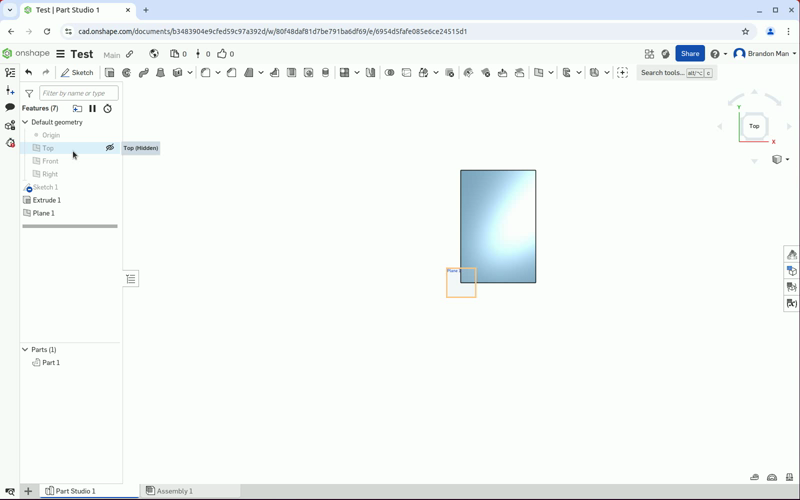
key(shift+s)
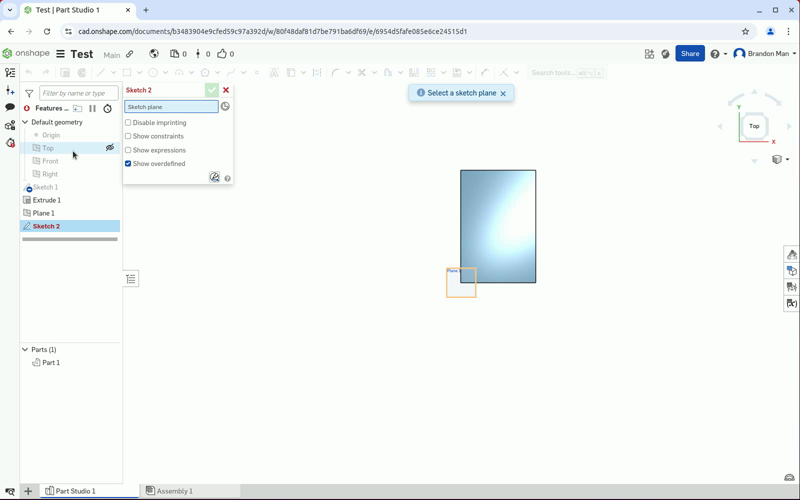
mouse_move(73, 215)
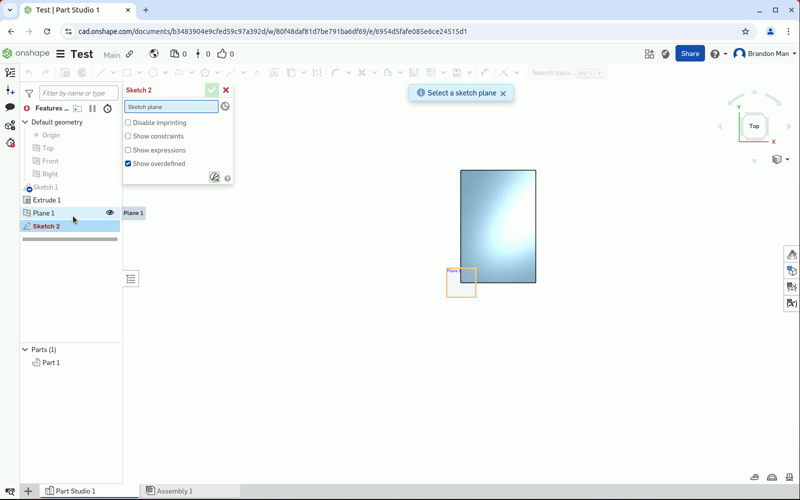
click(73, 215)
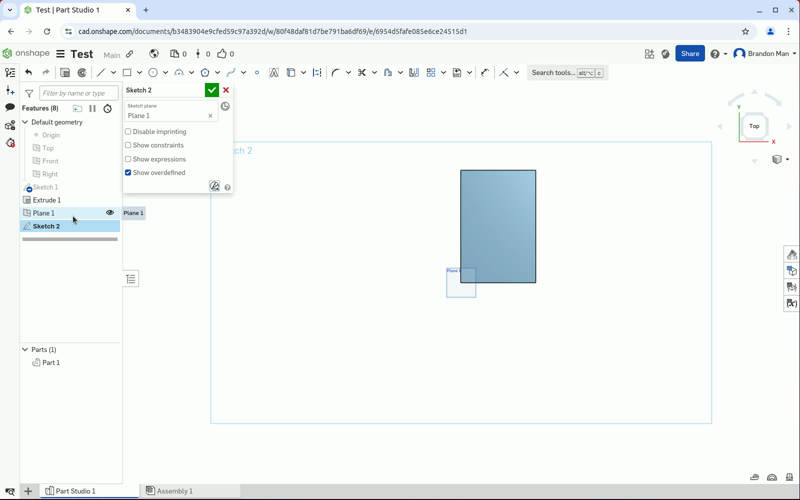
mouse_move(73, 352)
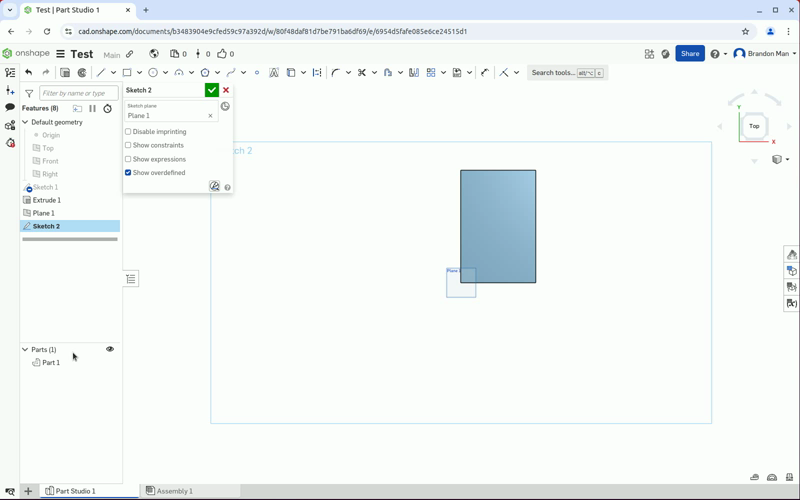
key(y)
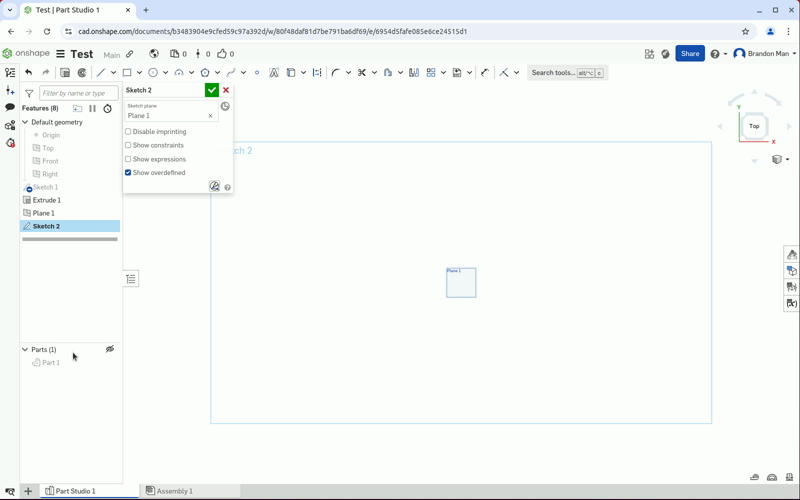
key(l)
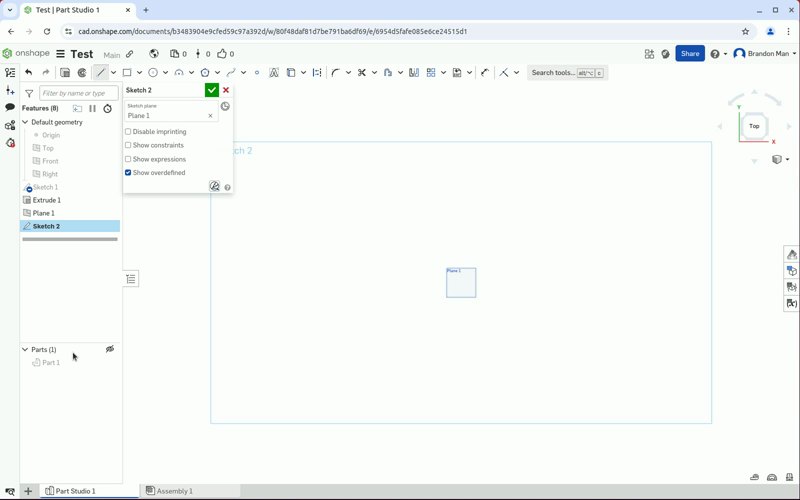
key_down(shift)
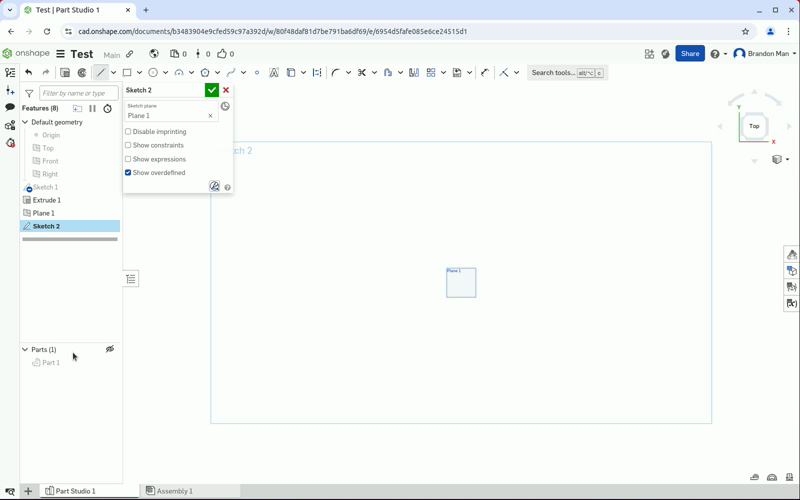
mouse_move(460, 282)
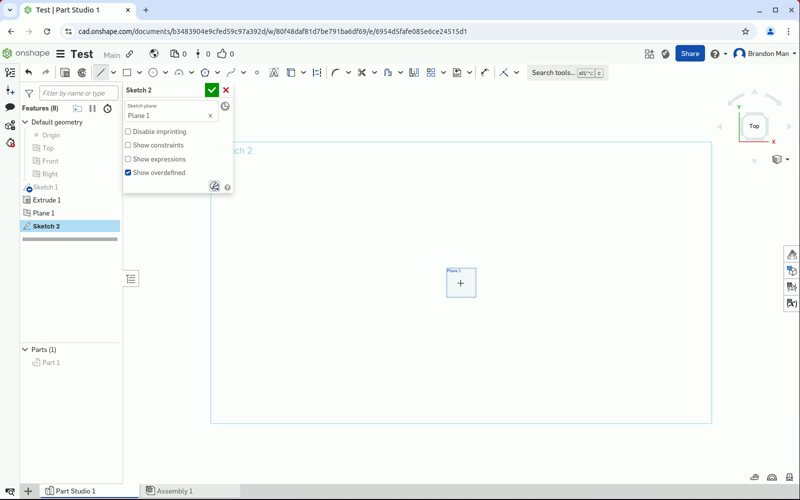
click(460, 282)
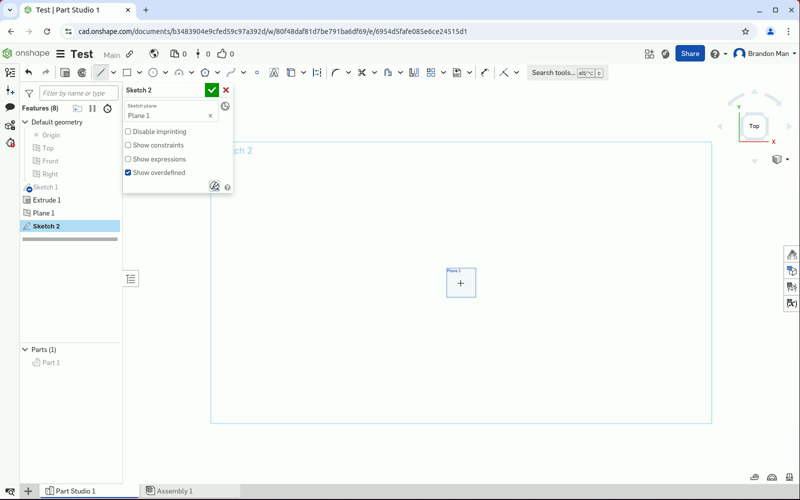
key_up(shift)
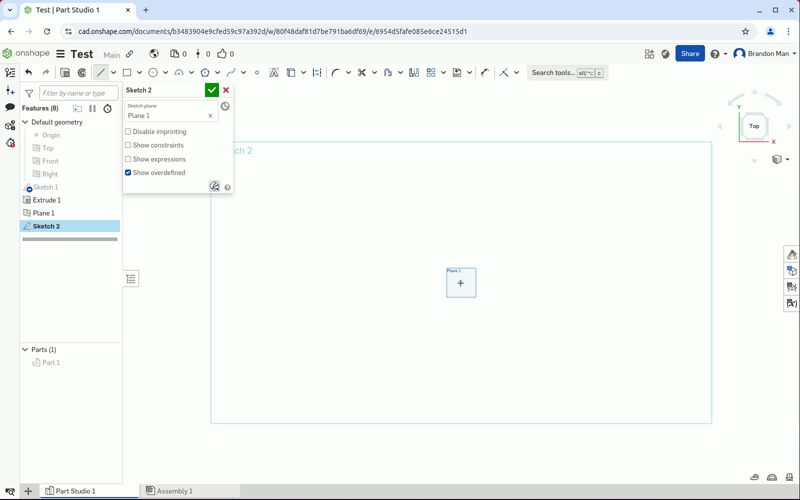
key_down(shift)
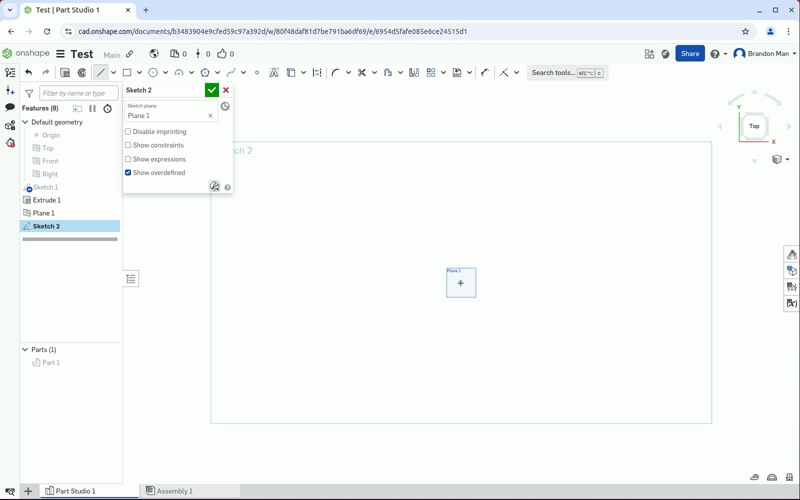
mouse_move(490, 282)
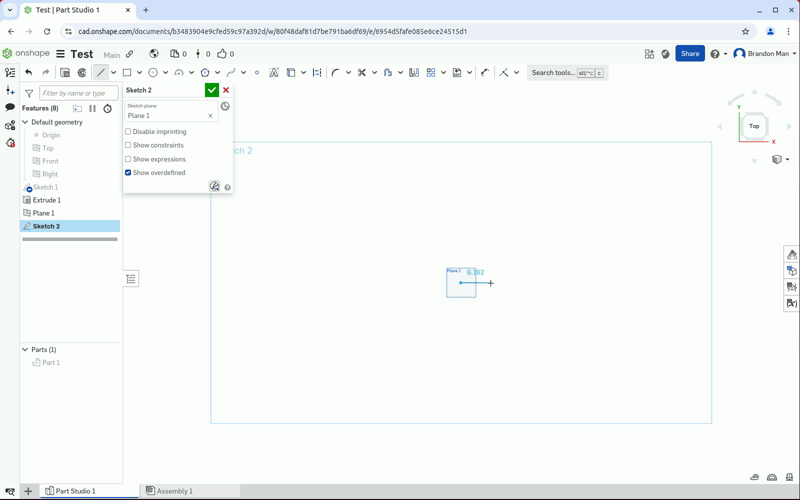
mouse_move(483, 282)
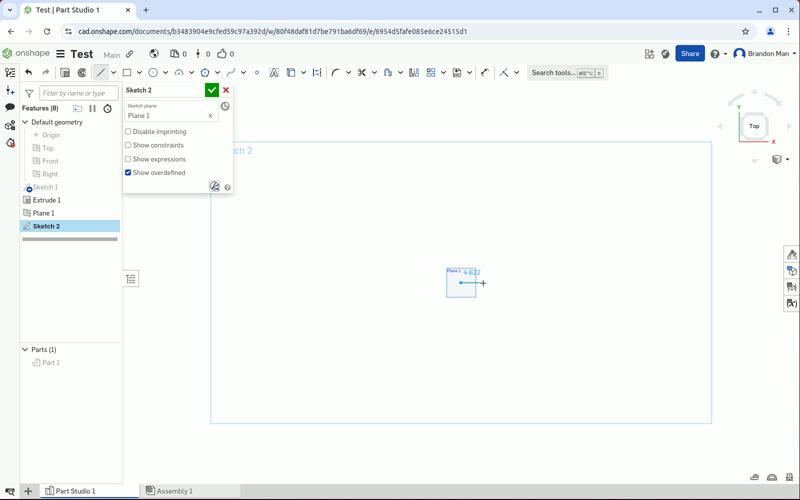
click(483, 282)
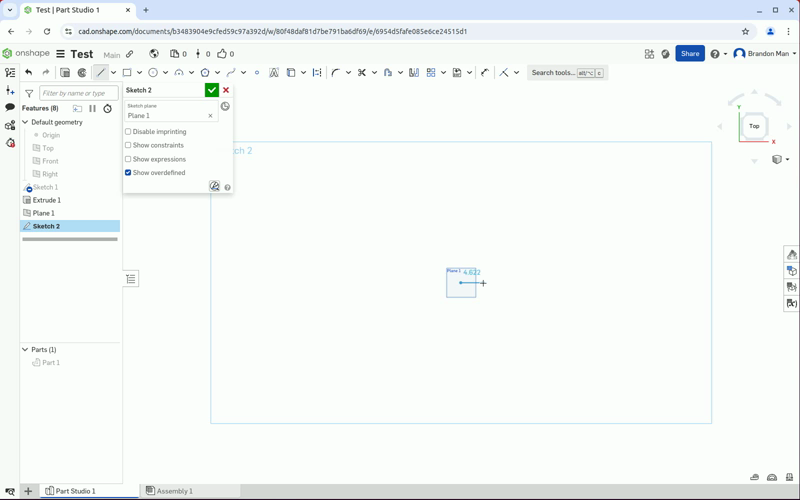
key_up(shift)
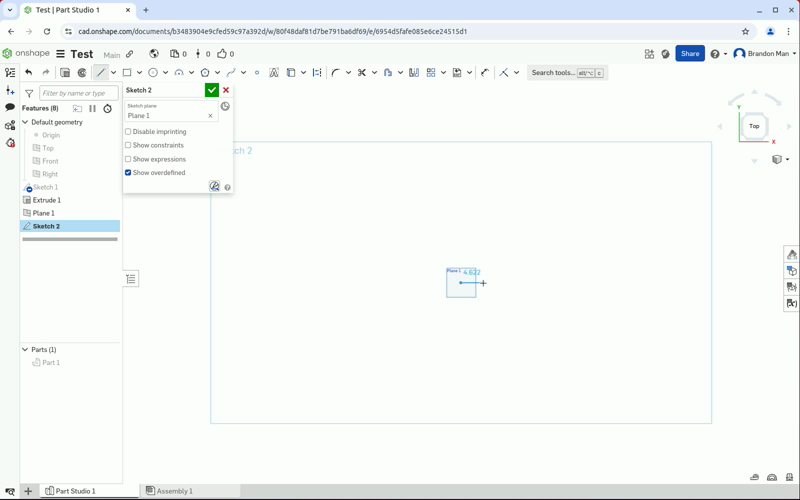
key_down(shift)
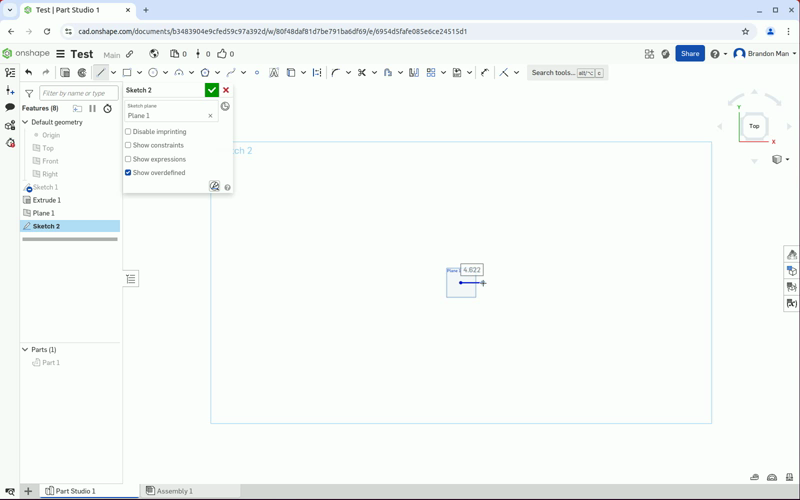
mouse_move(483, 170)
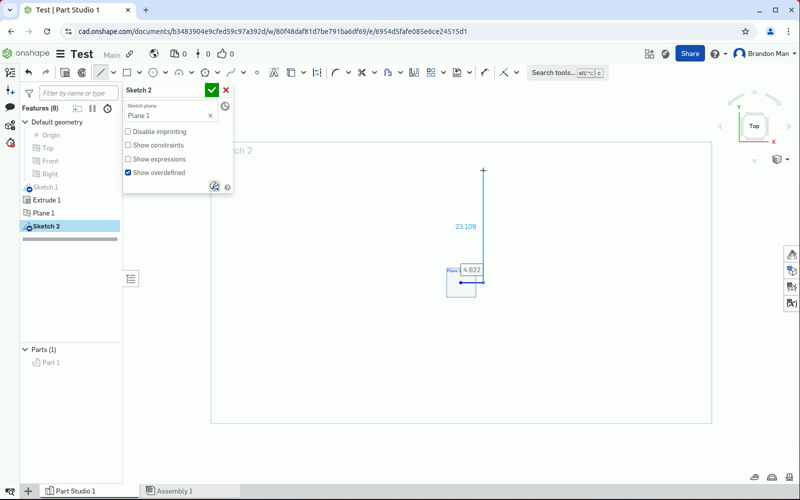
click(483, 170)
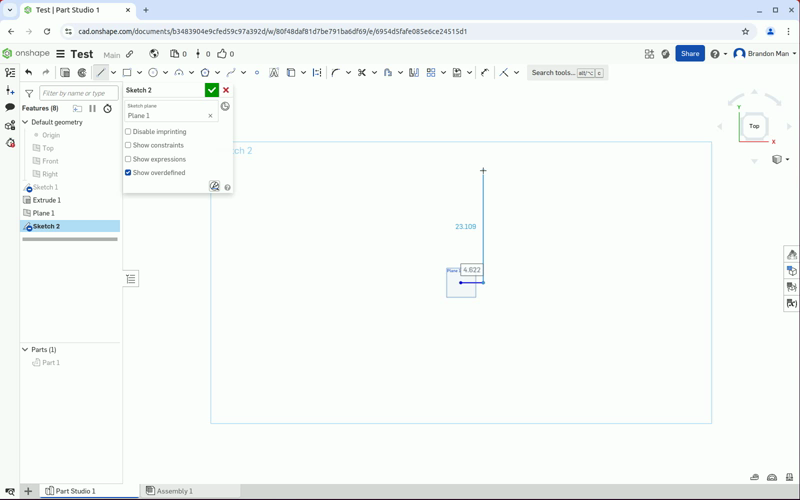
key_up(shift)
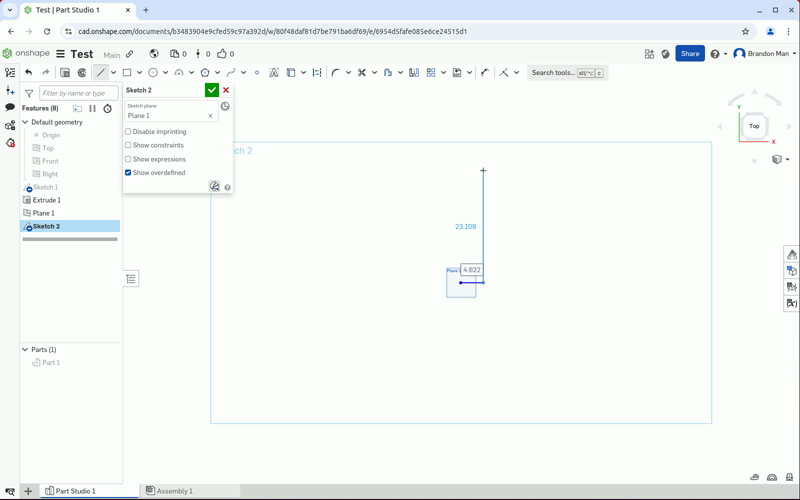
key_down(shift)
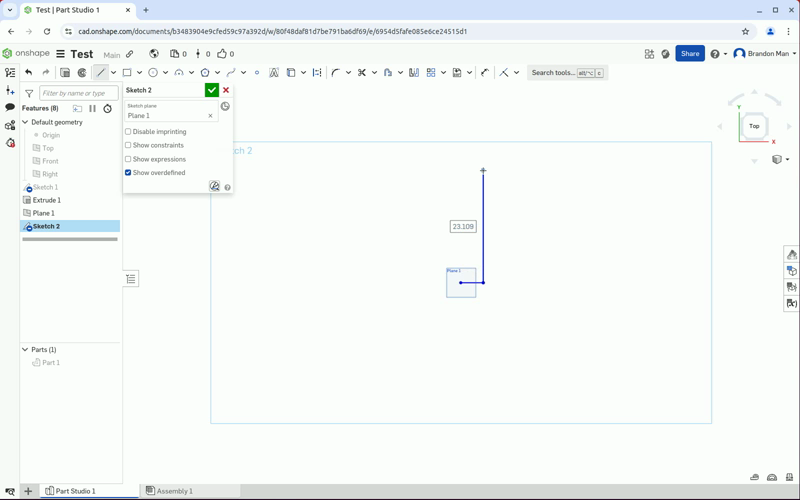
mouse_move(513, 170)
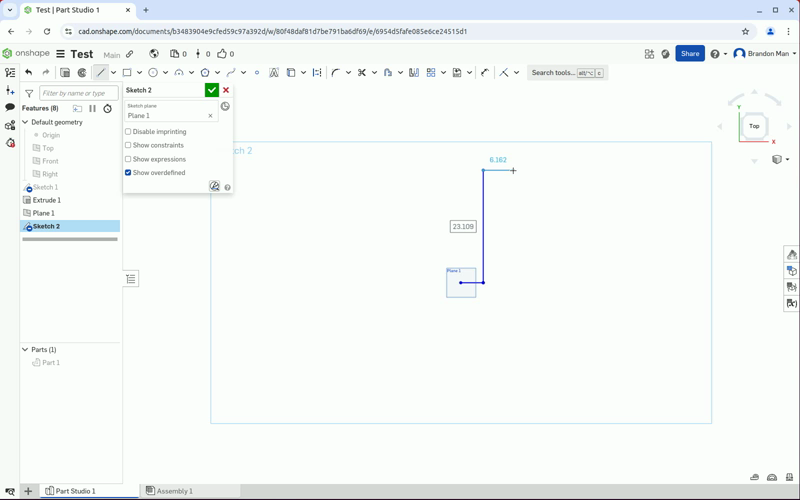
mouse_move(460, 170)
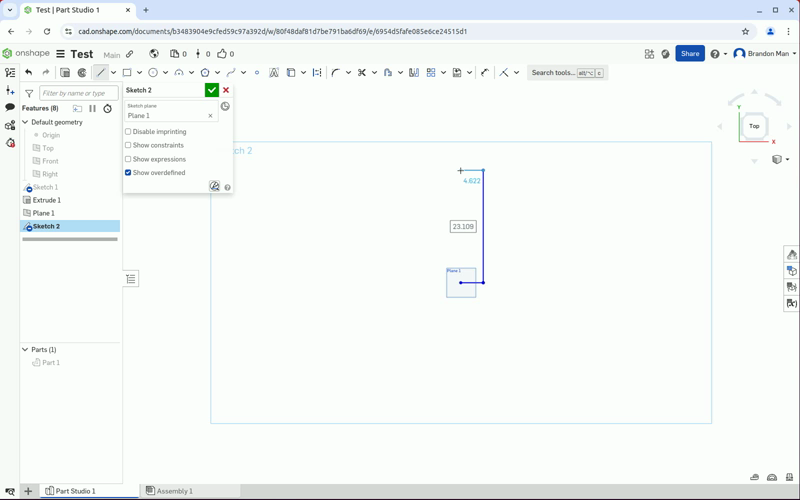
click(460, 170)
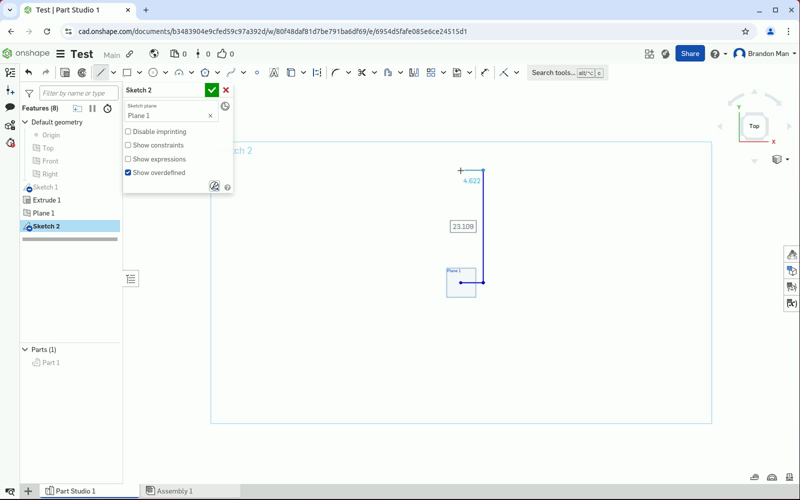
key_up(shift)
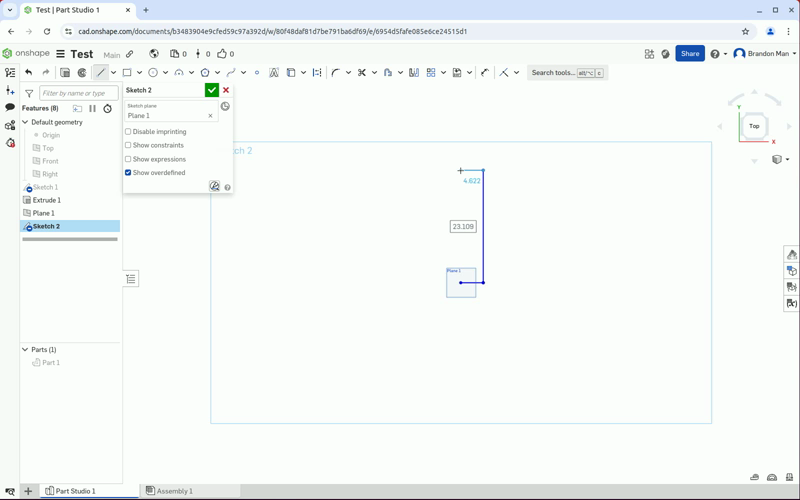
key_down(shift)
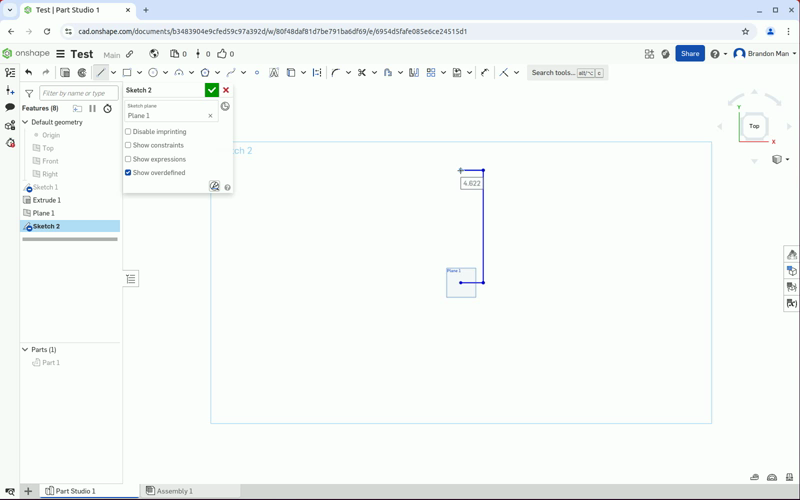
mouse_move(460, 282)
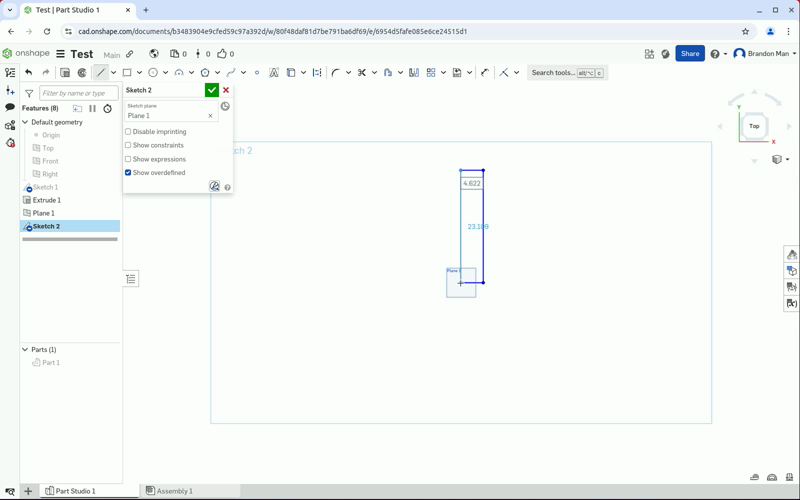
key_up(shift)
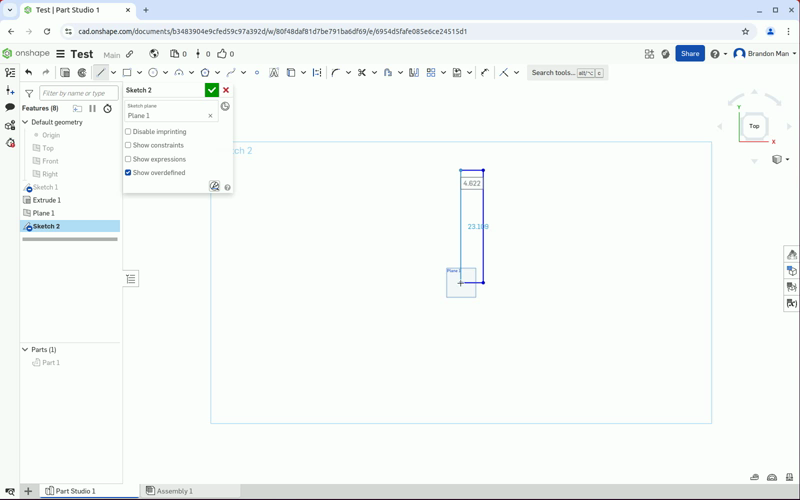
click(460, 282)
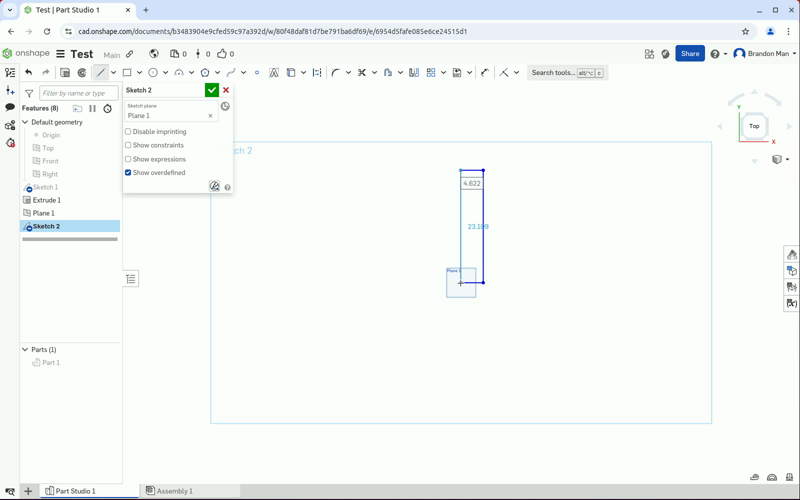
key(esc)
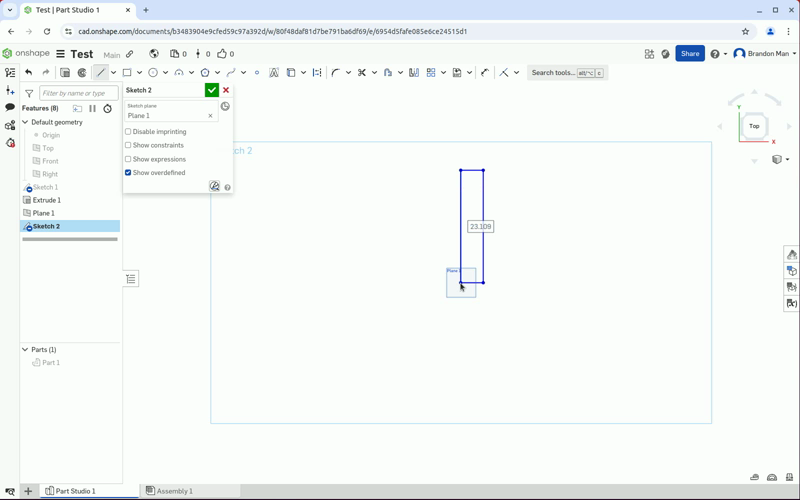
mouse_move(468, 227)
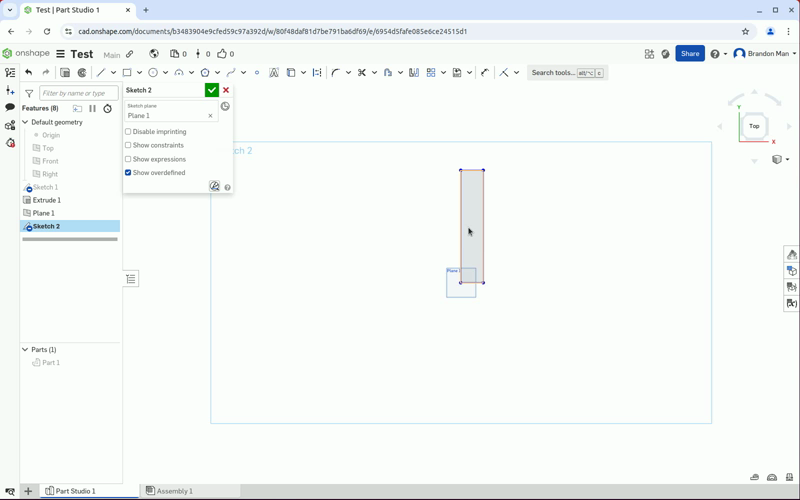
click(468, 227)
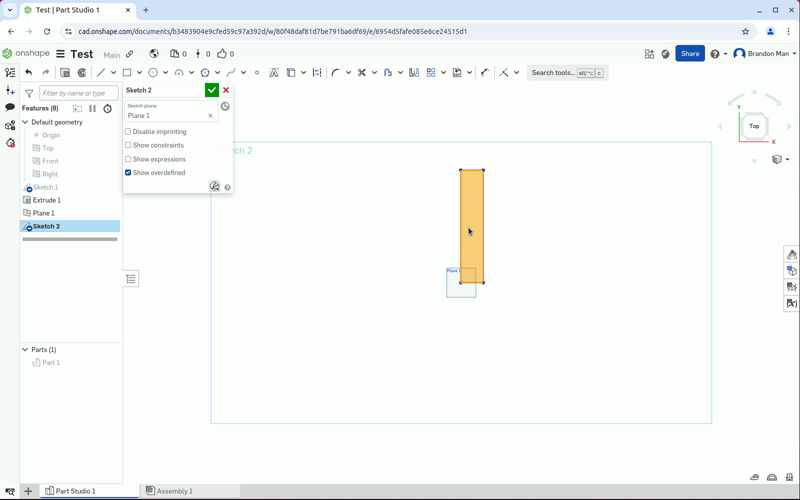
mouse_move(73, 352)
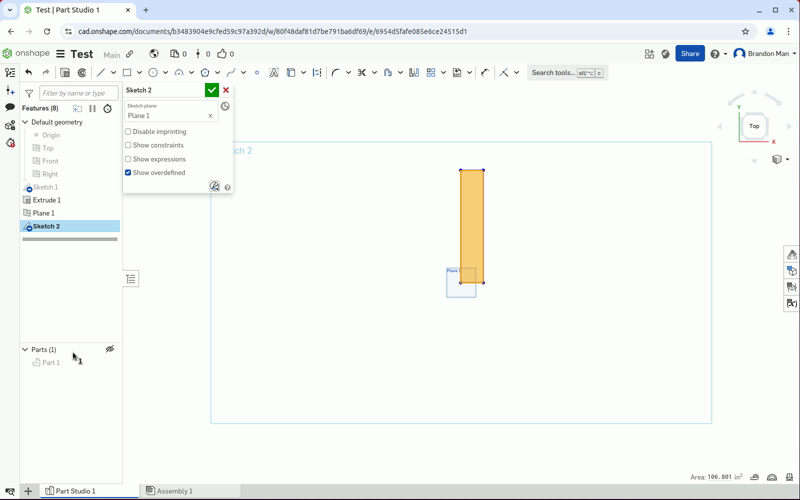
key(shift+y)
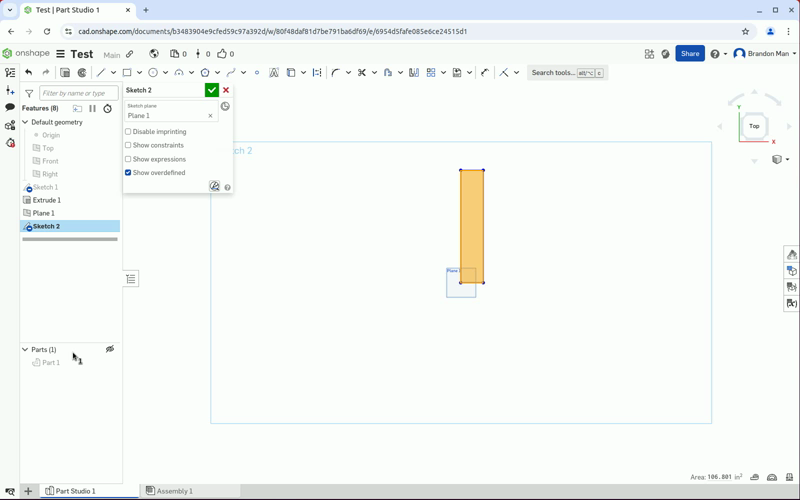
key(shift+e)
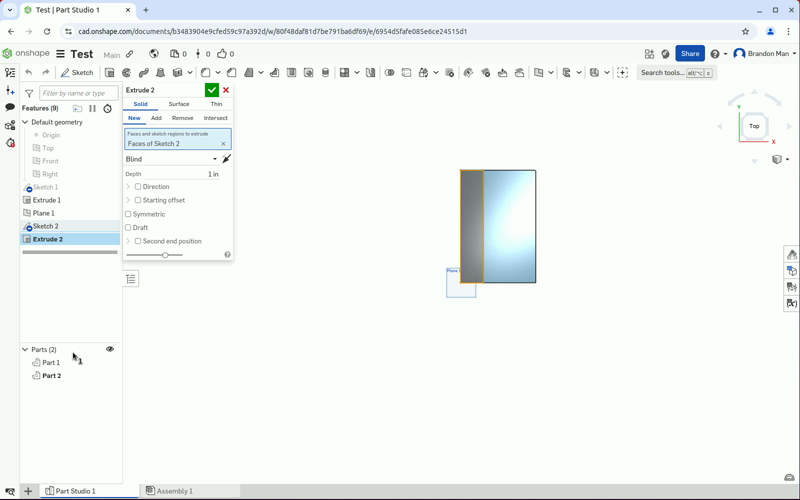
mouse_move(143, 106)
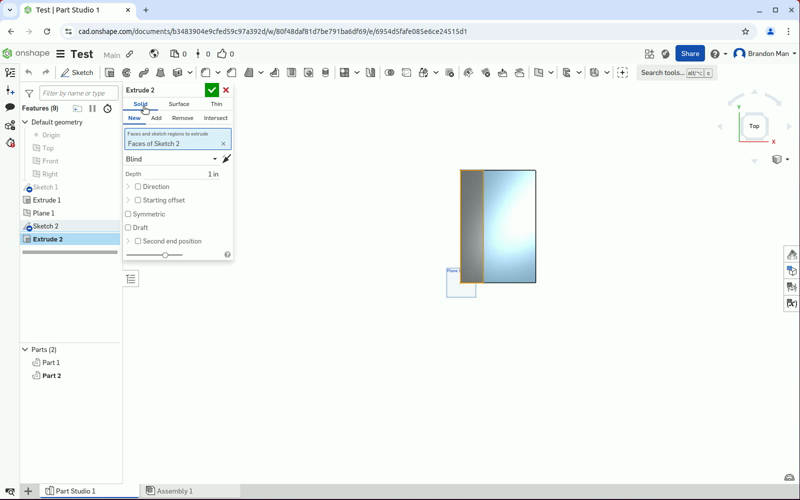
click(143, 106)
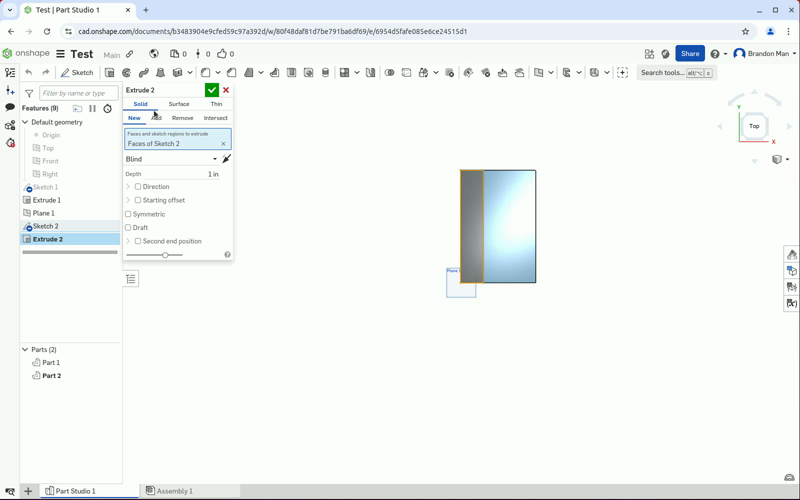
mouse_move(186, 120)
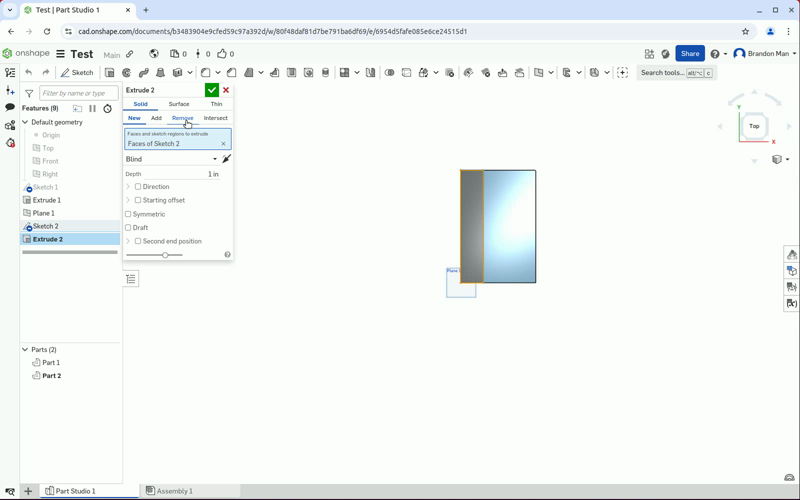
click(186, 120)
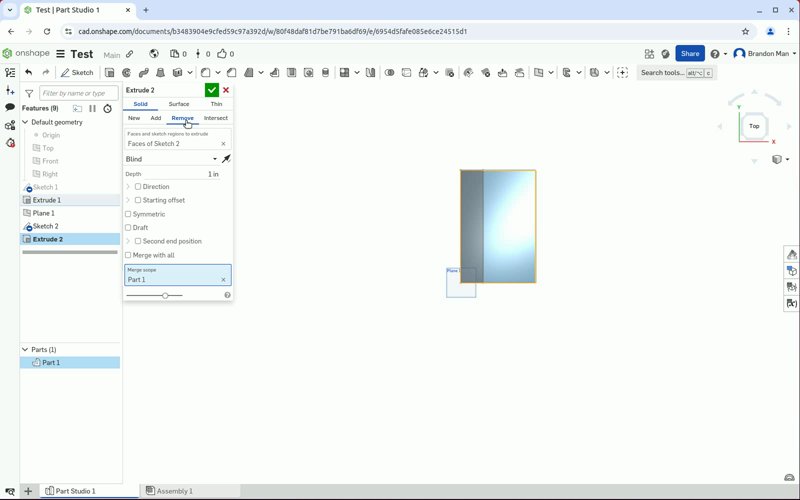
key(tab, 4)
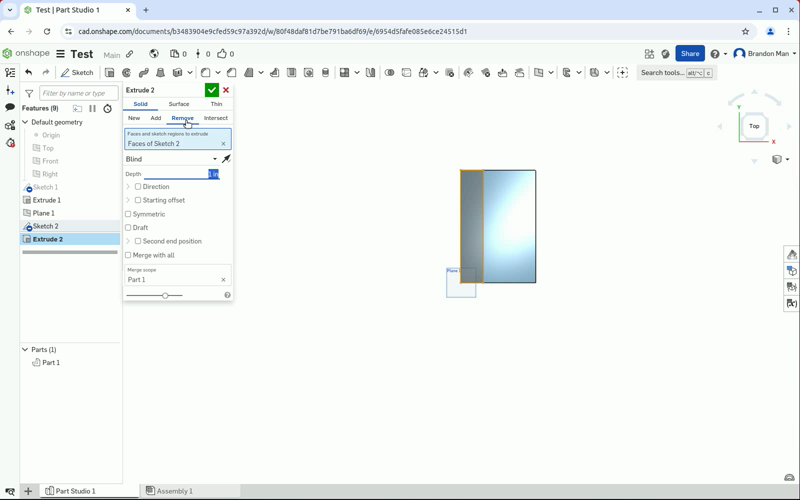
text(4.574)
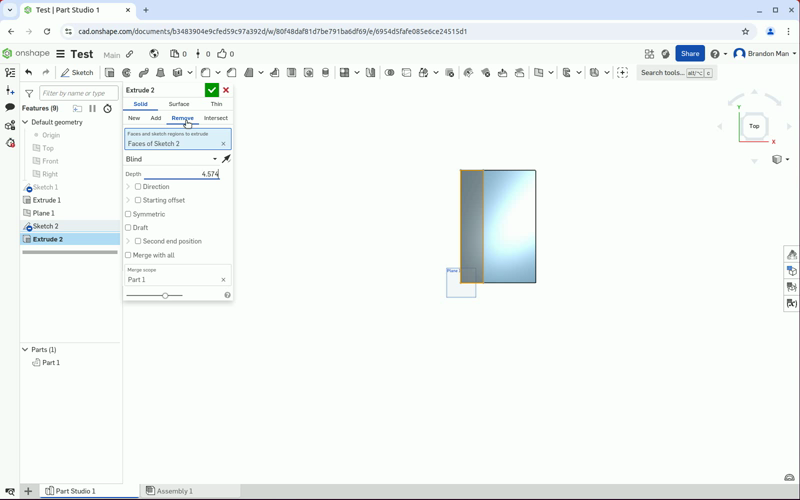
key(tab, 6)
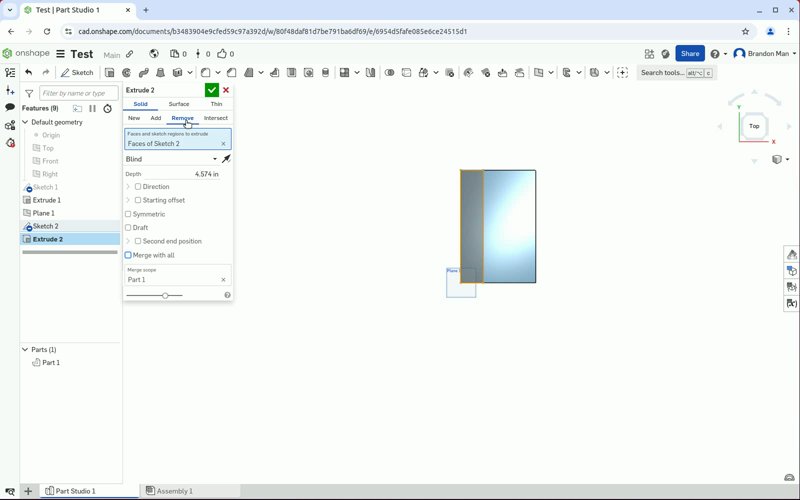
key(space)
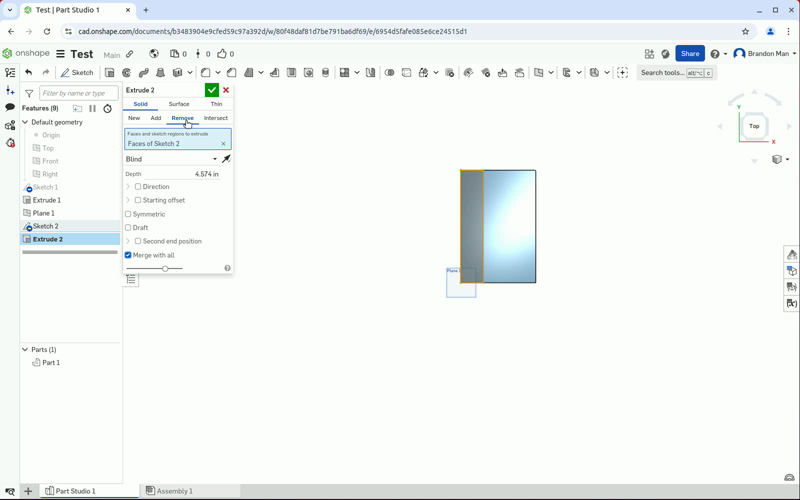
key(enter)
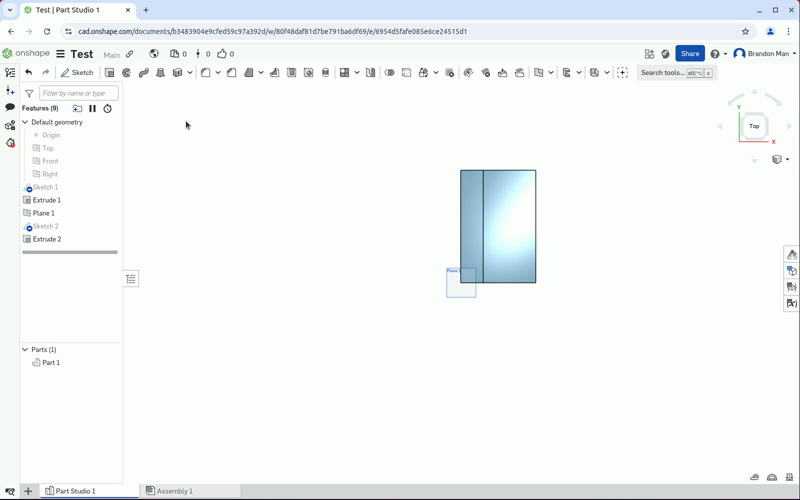
key(shift+h)
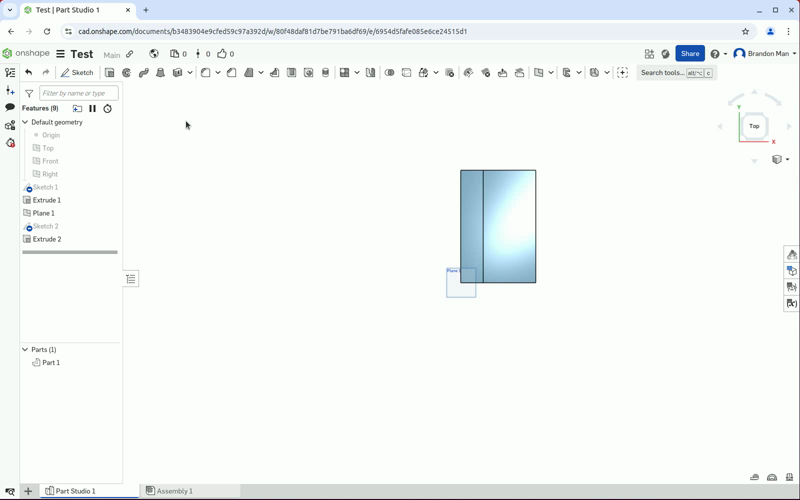
key(shift+h)
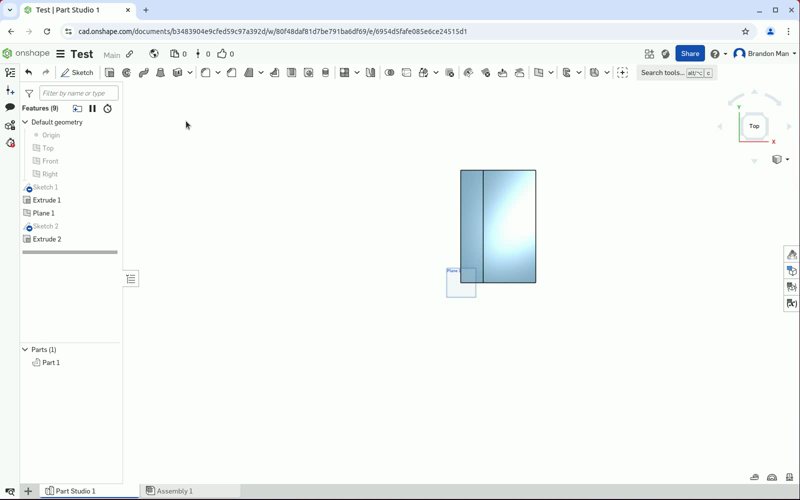
mouse_move(73, 189)
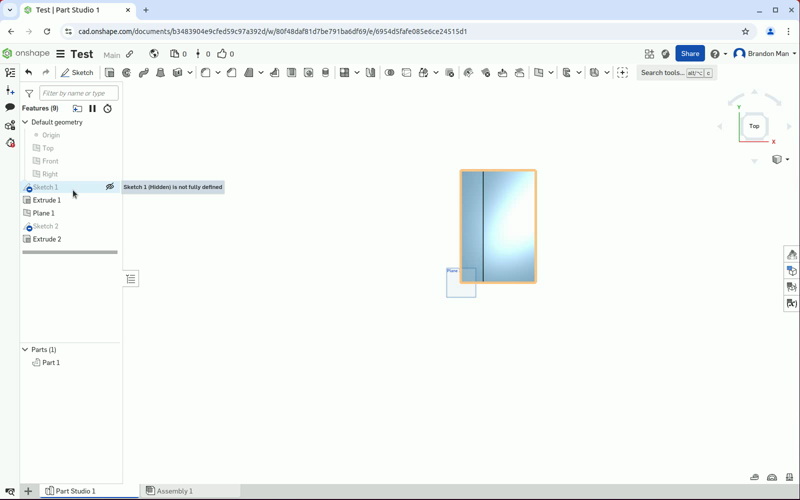
click(73, 189)
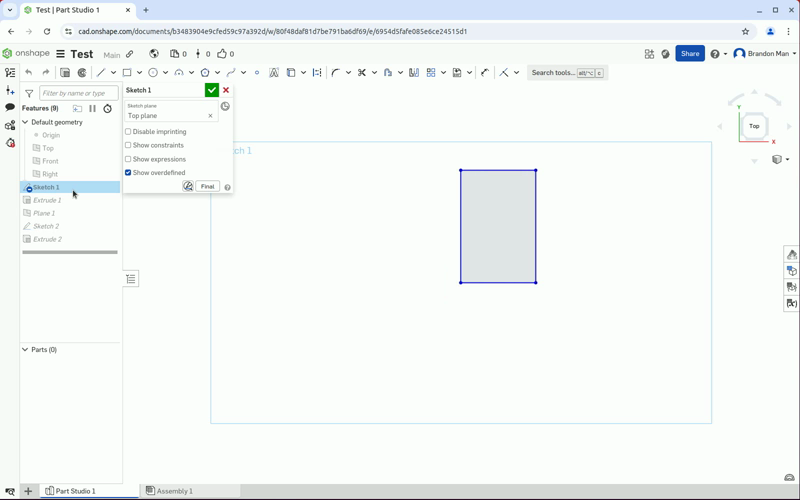
mouse_move(229, 92)
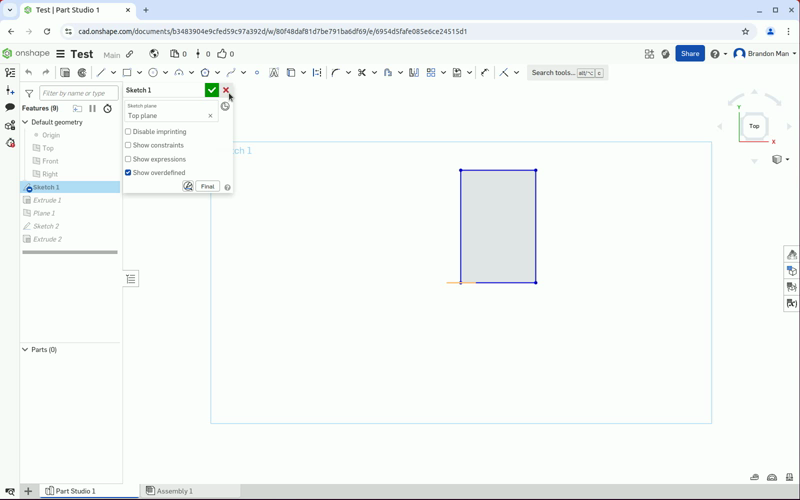
click(229, 92)
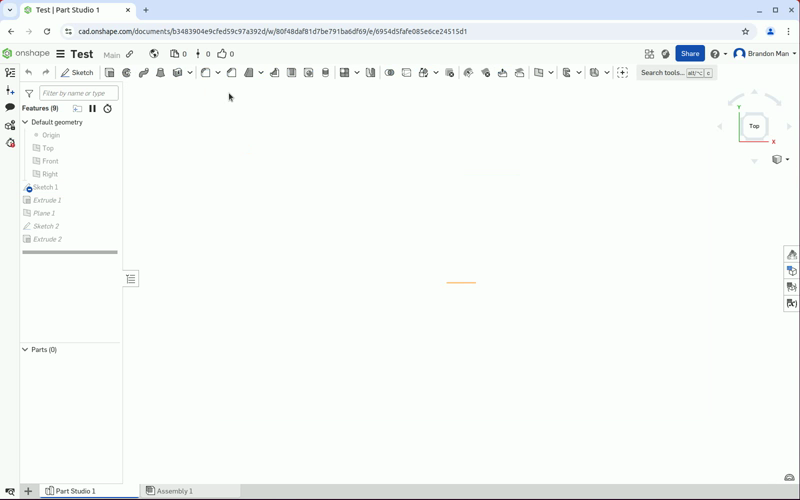
key(shift+s)
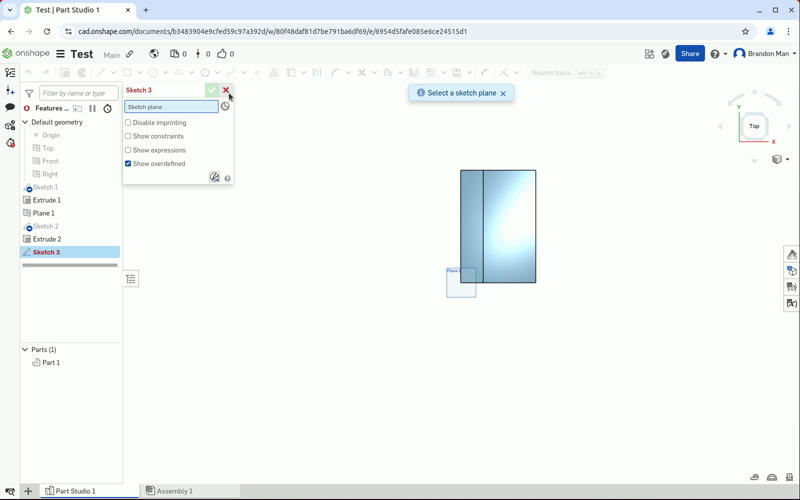
mouse_move(73, 215)
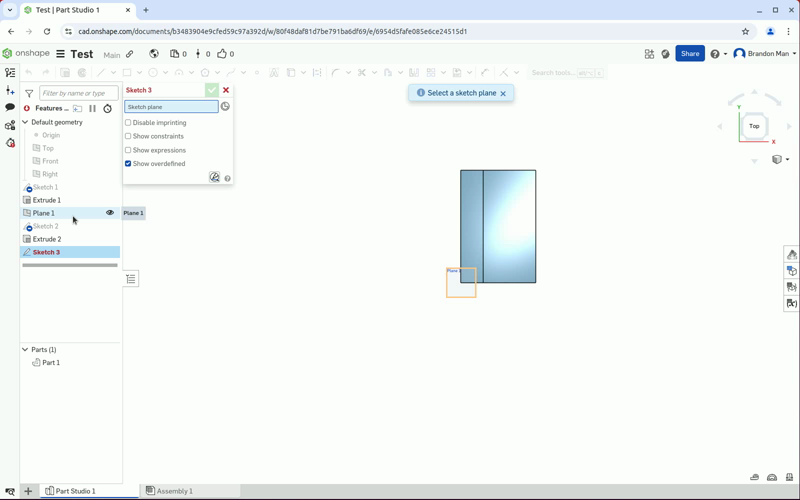
click(73, 215)
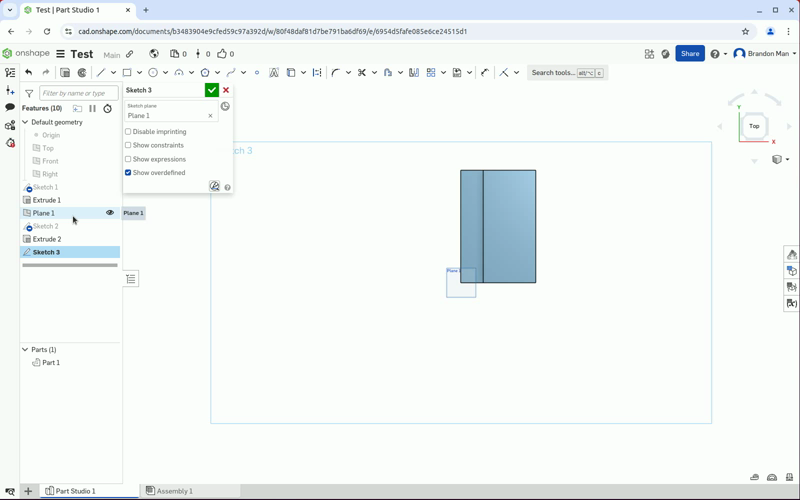
mouse_move(73, 352)
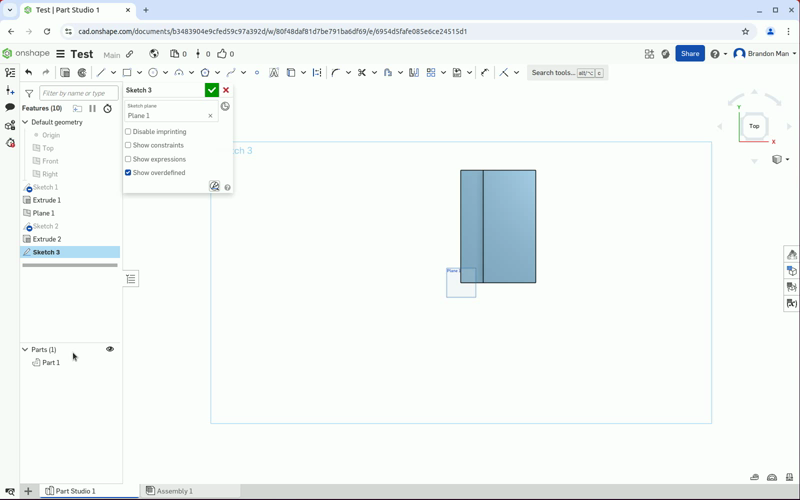
key(y)
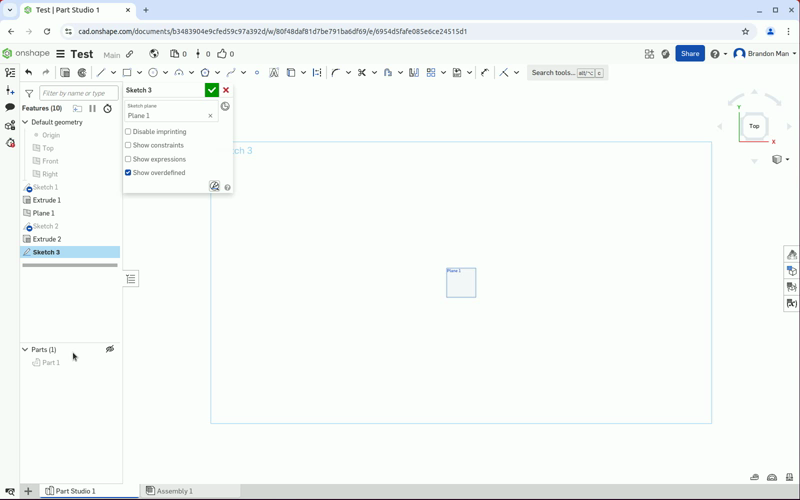
key(c)
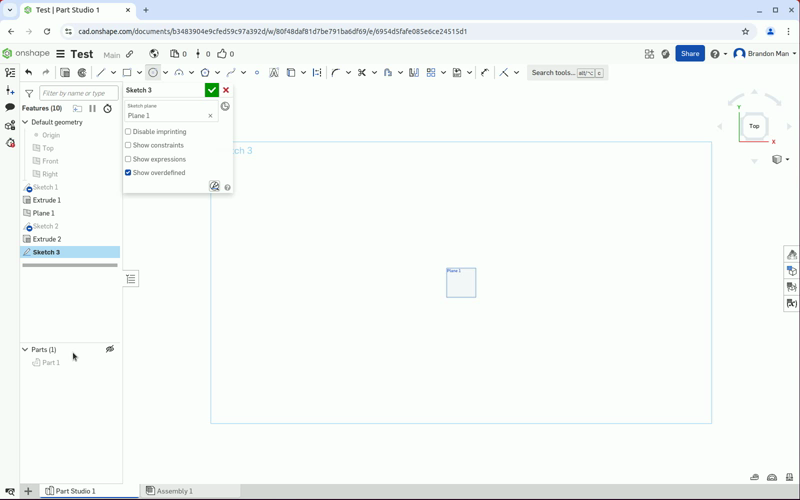
key_down(shift)
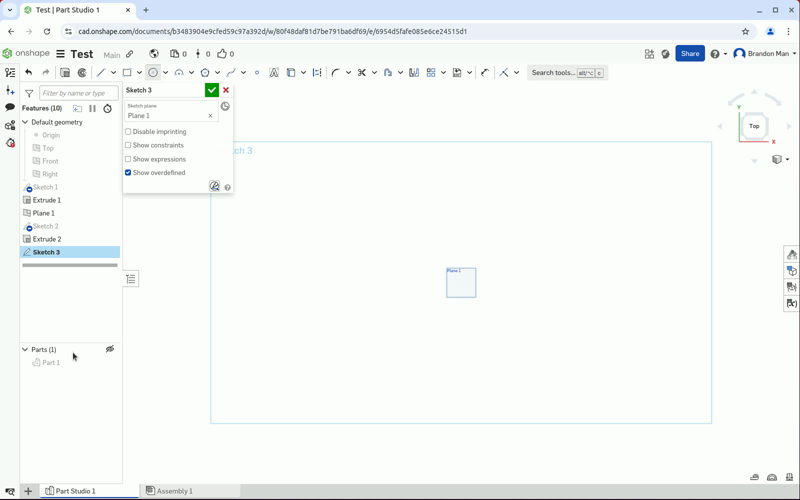
mouse_move(510, 226)
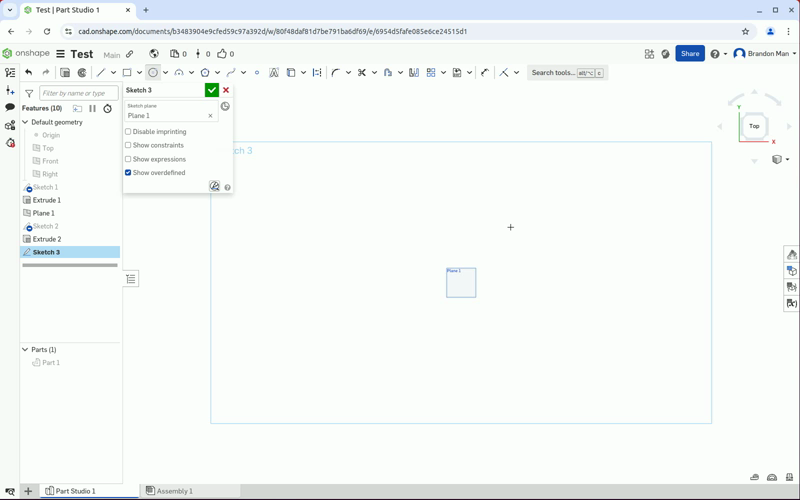
click(510, 226)
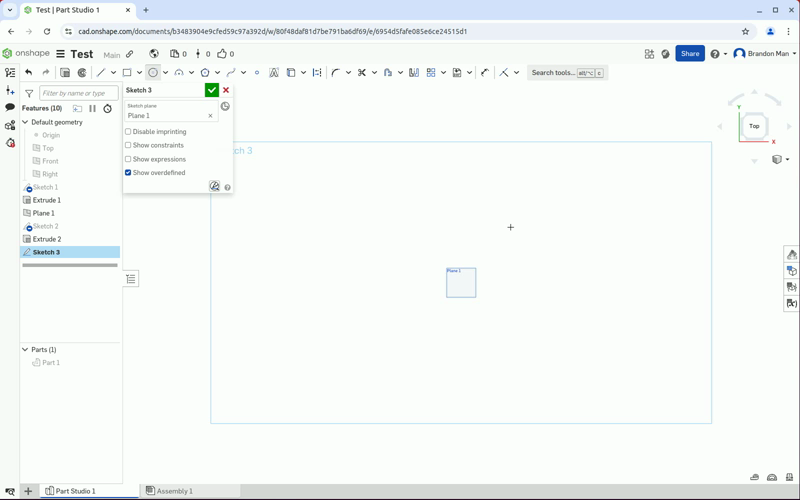
key_up(shift)
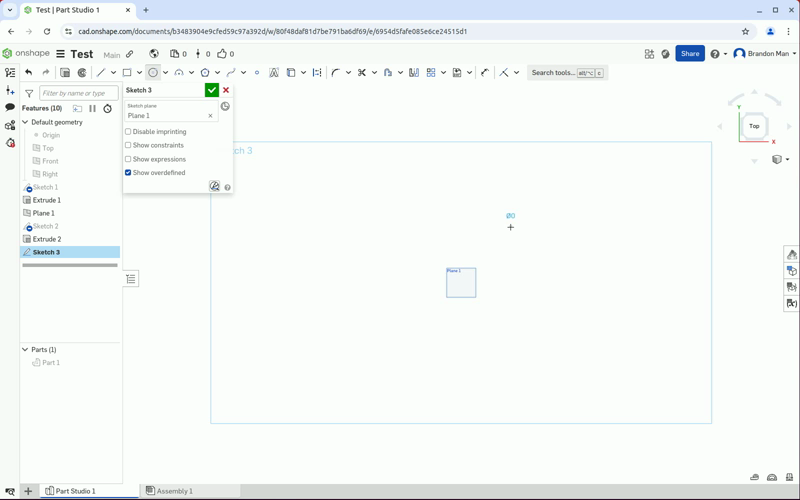
mouse_move(526, 226)
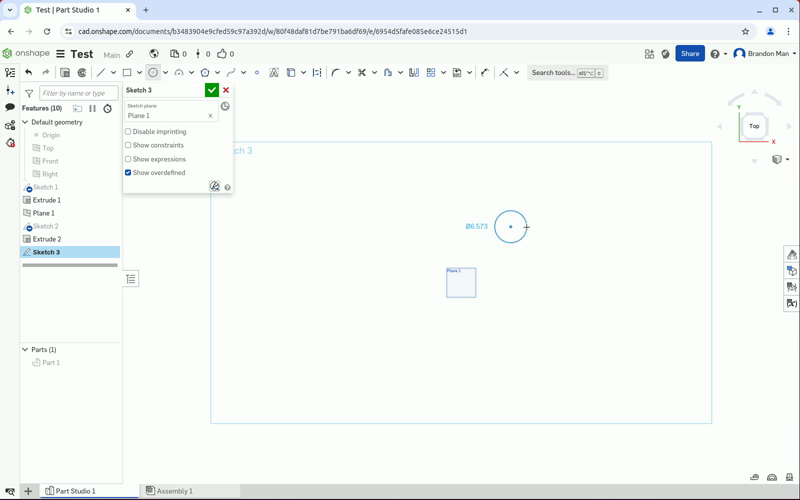
click(526, 226)
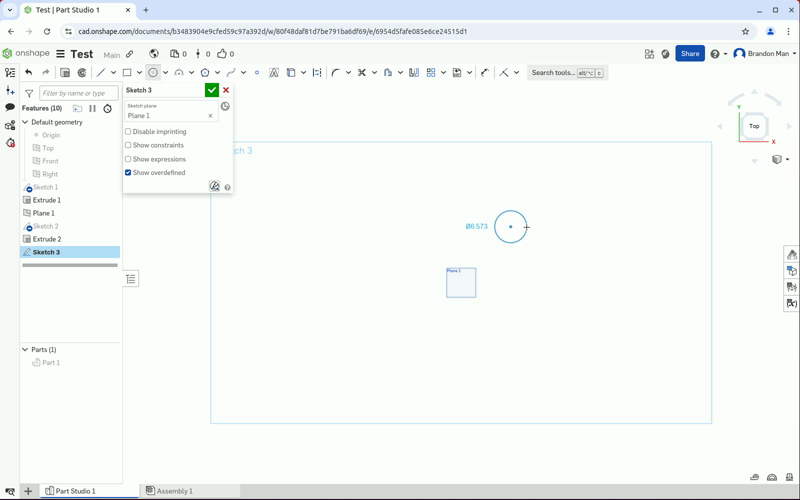
key(esc)
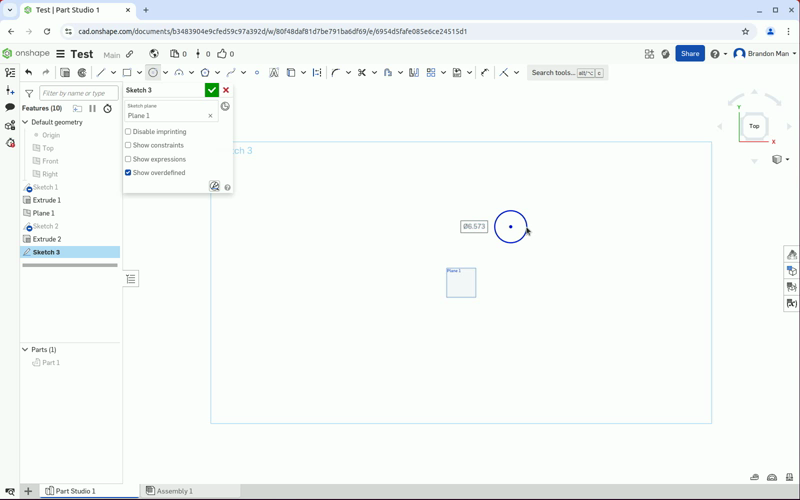
mouse_move(501, 215)
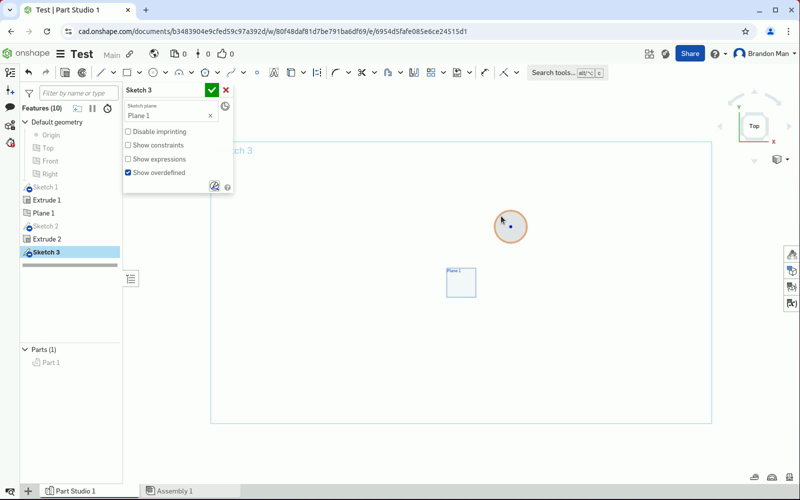
scroll(6)
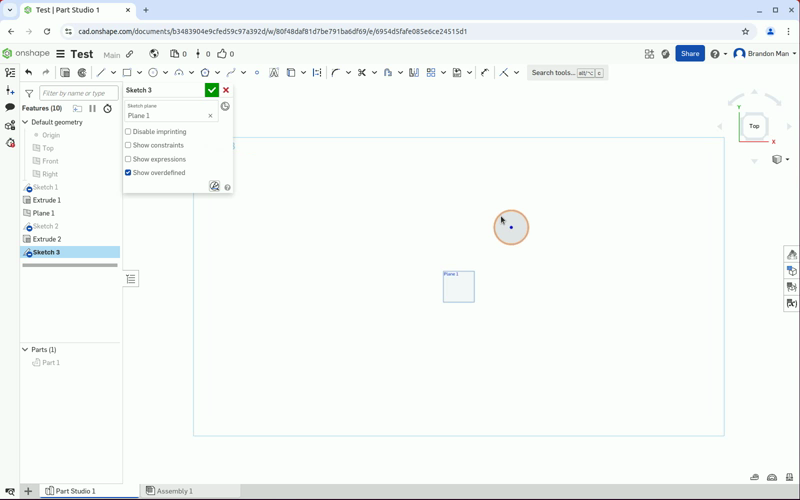
scroll(6)
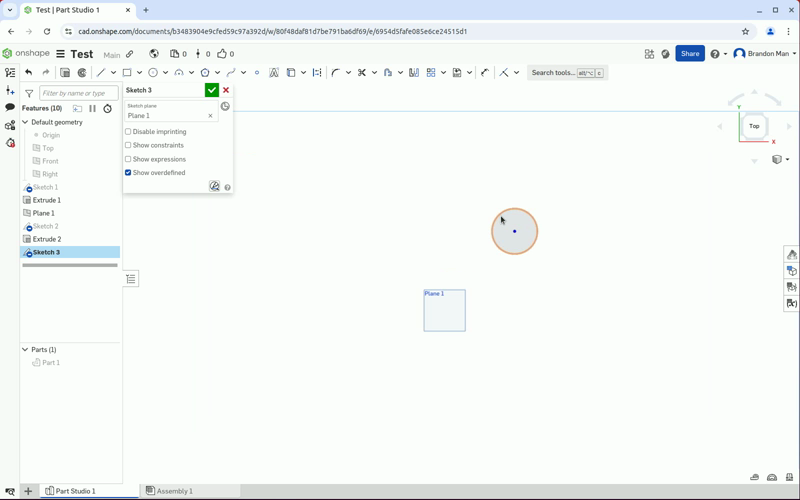
scroll(6)
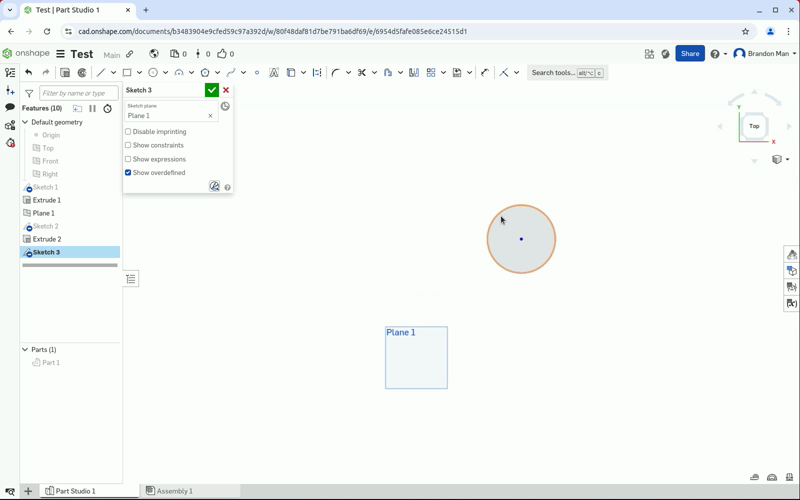
scroll(6)
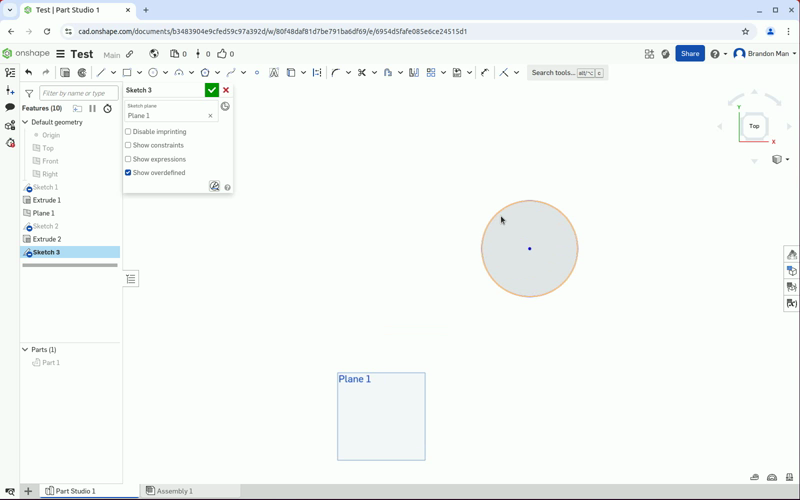
scroll(6)
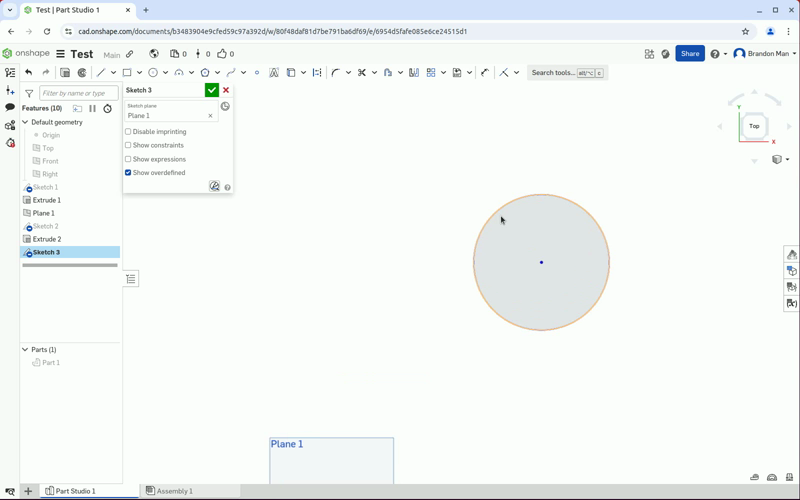
scroll(6)
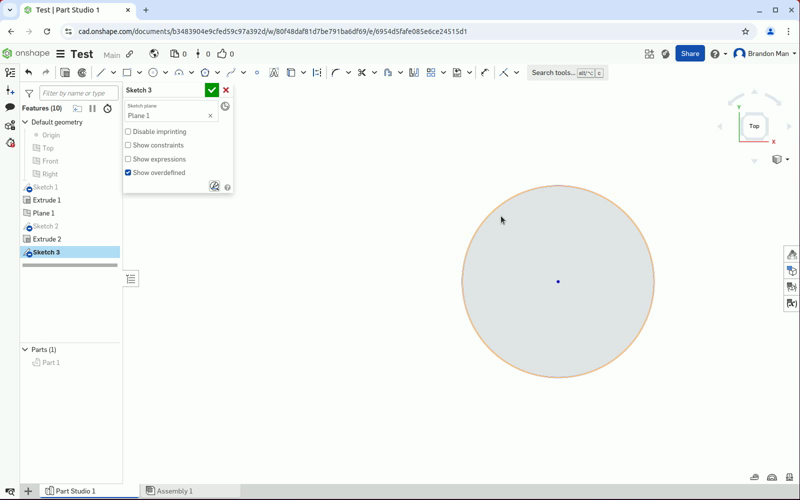
scroll(6)
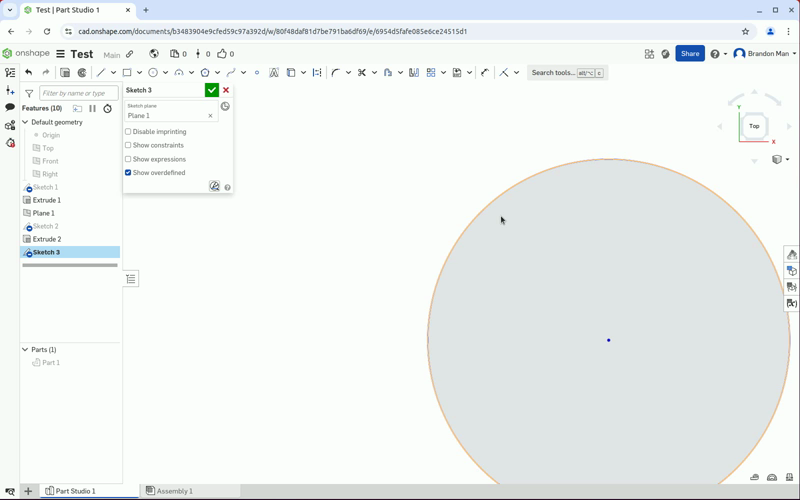
click(501, 215)
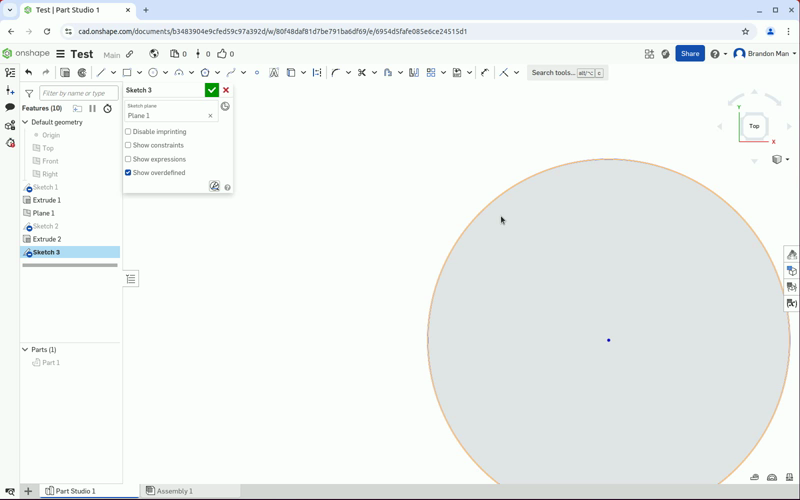
scroll(-6)
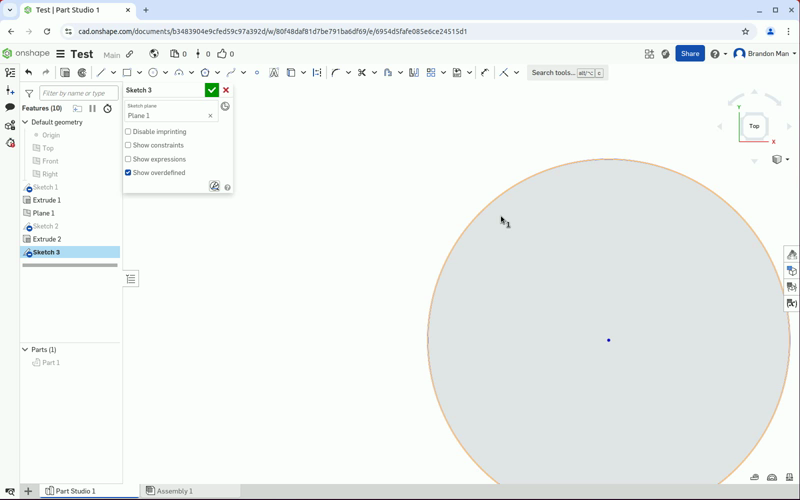
scroll(-6)
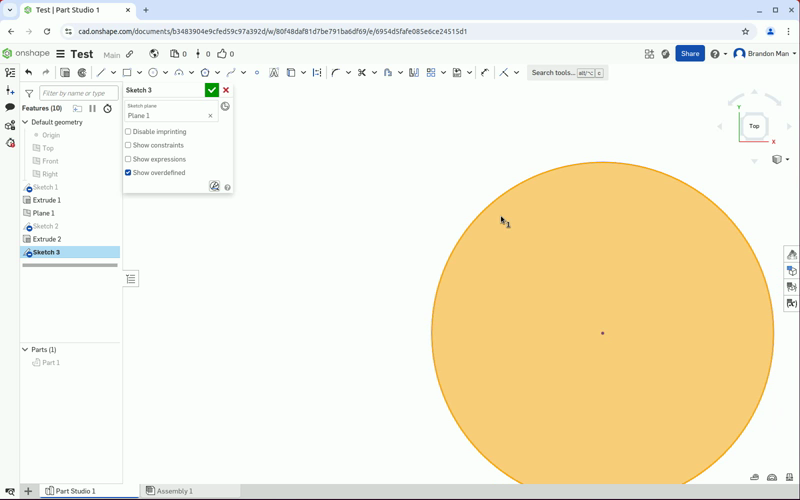
scroll(-6)
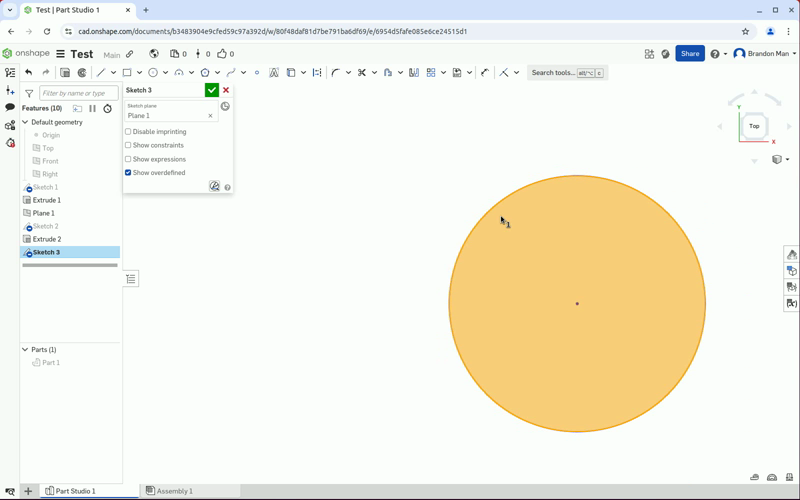
scroll(-6)
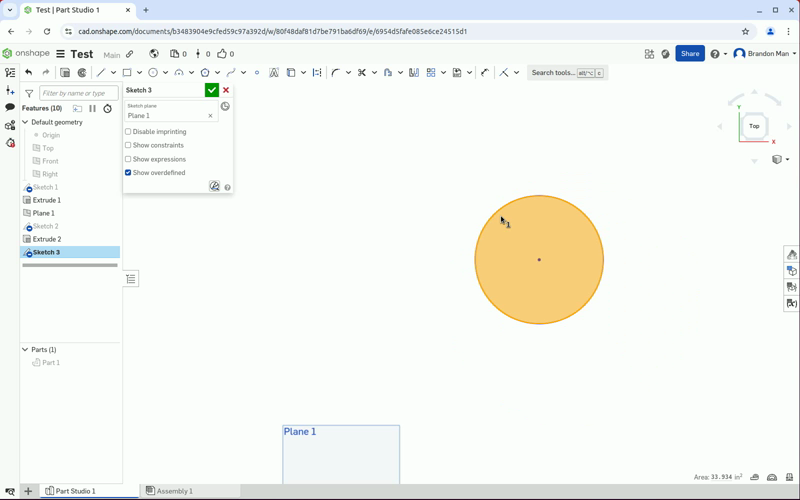
scroll(-6)
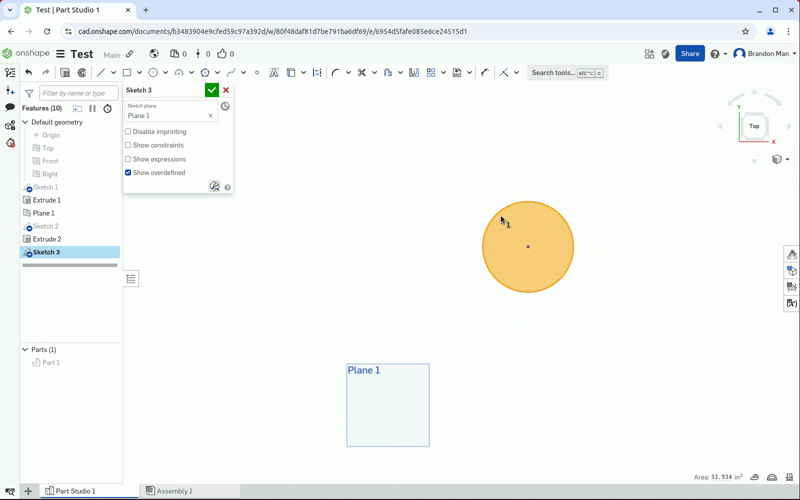
scroll(-6)
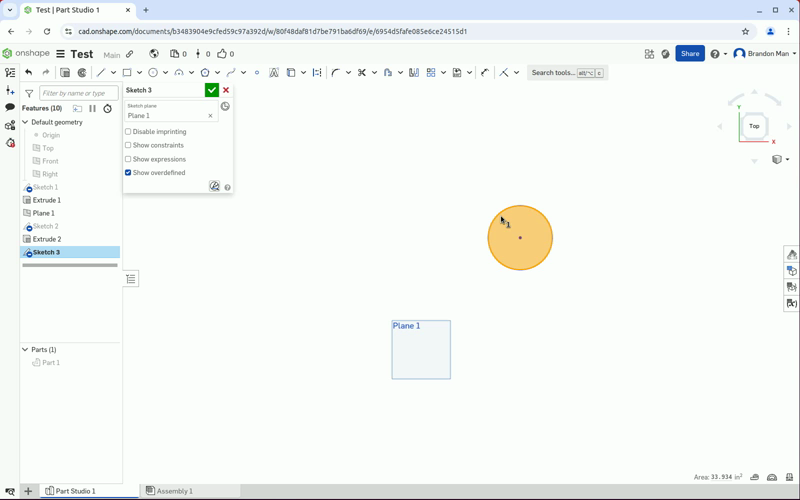
scroll(-6)
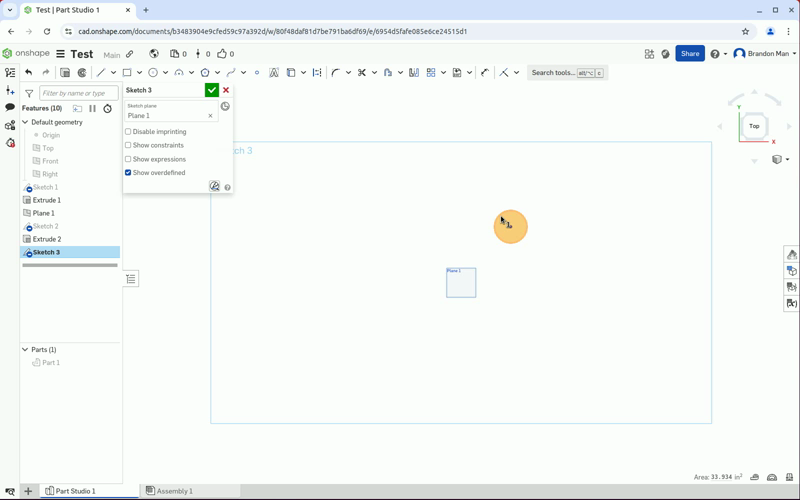
mouse_move(73, 352)
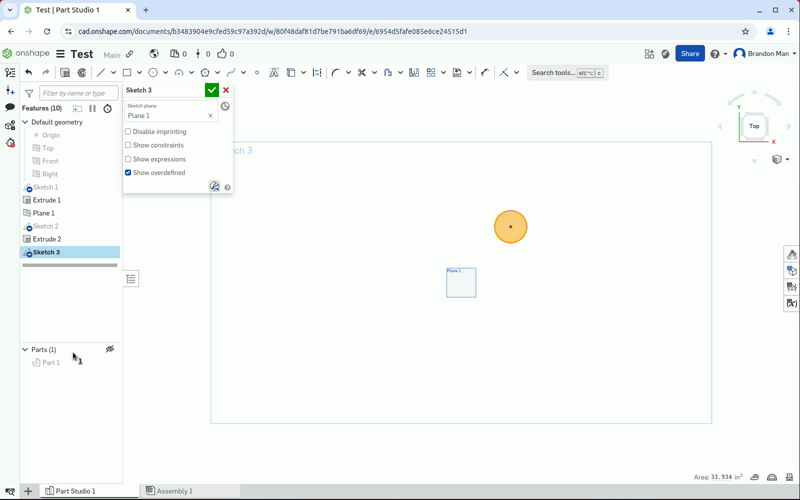
key(shift+y)
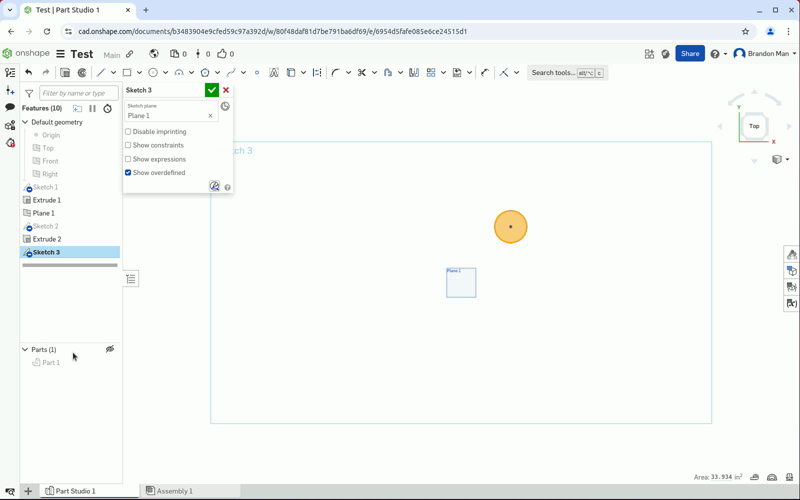
key(shift+e)
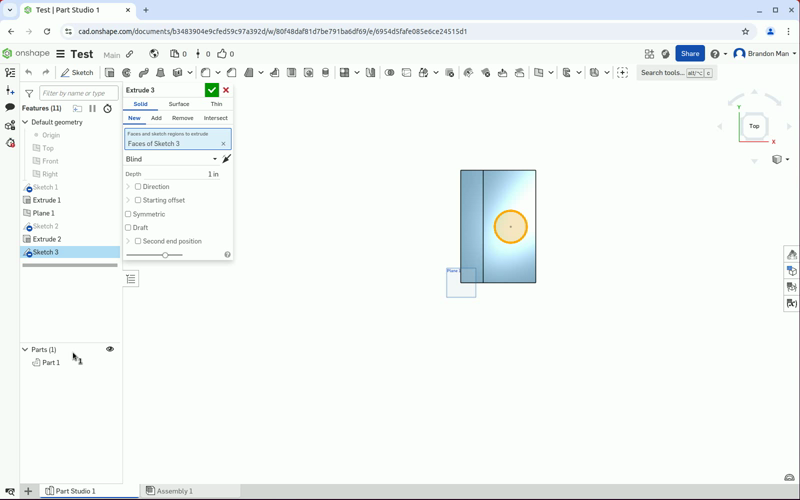
mouse_move(143, 106)
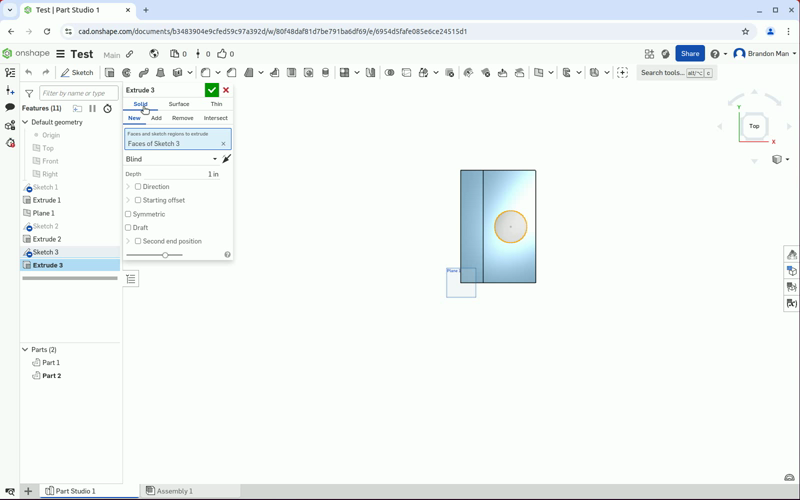
click(143, 106)
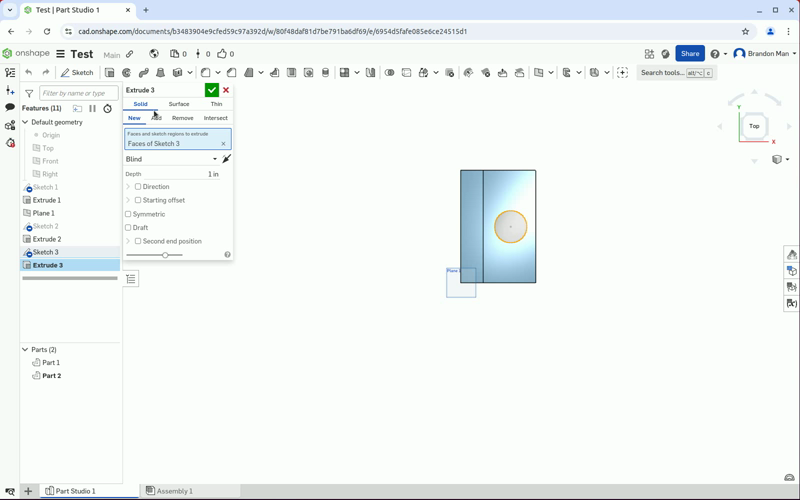
mouse_move(186, 120)
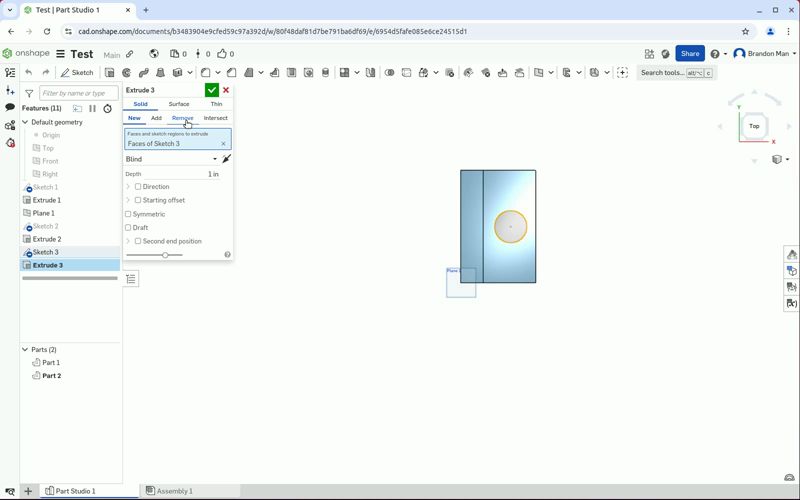
click(186, 120)
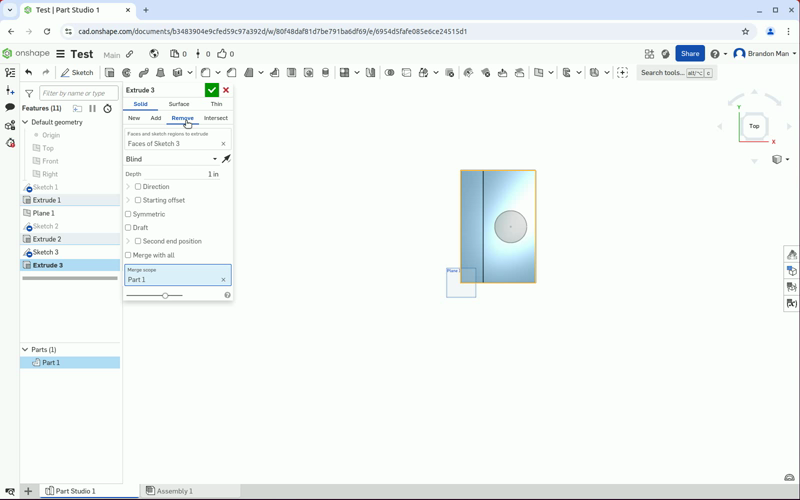
key(tab, 4)
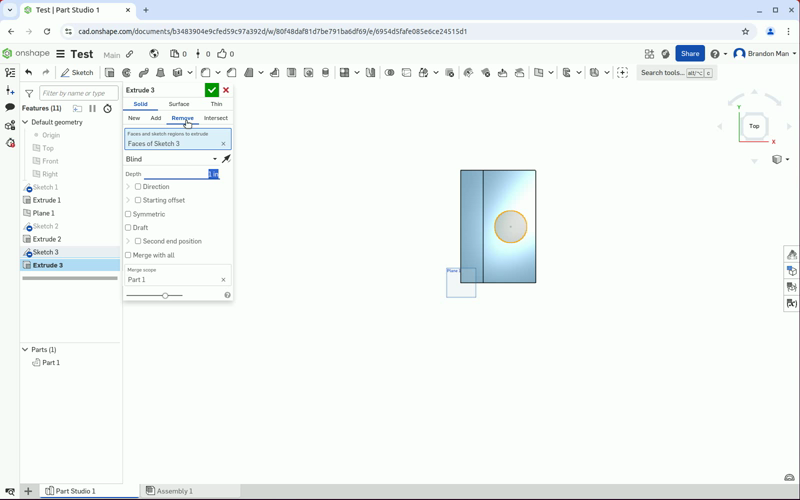
text(30.811)
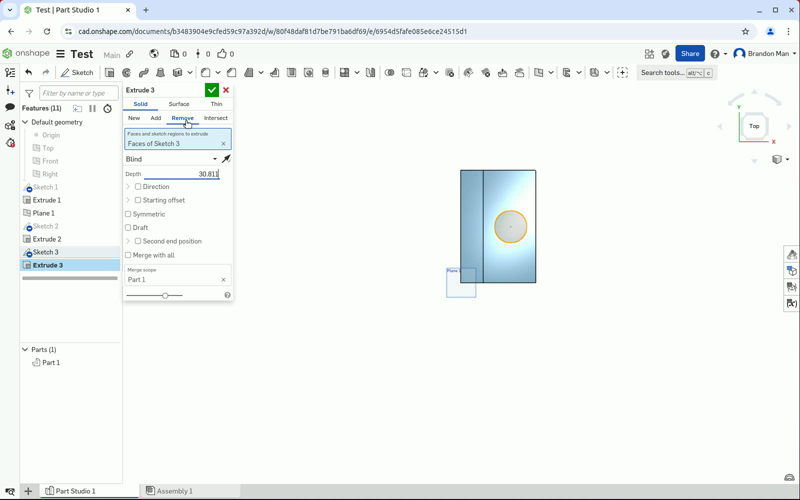
key(tab, 6)
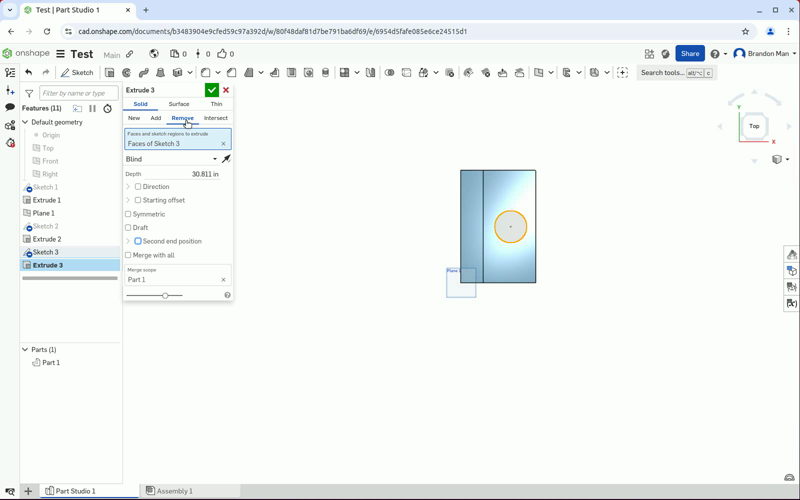
key(space)
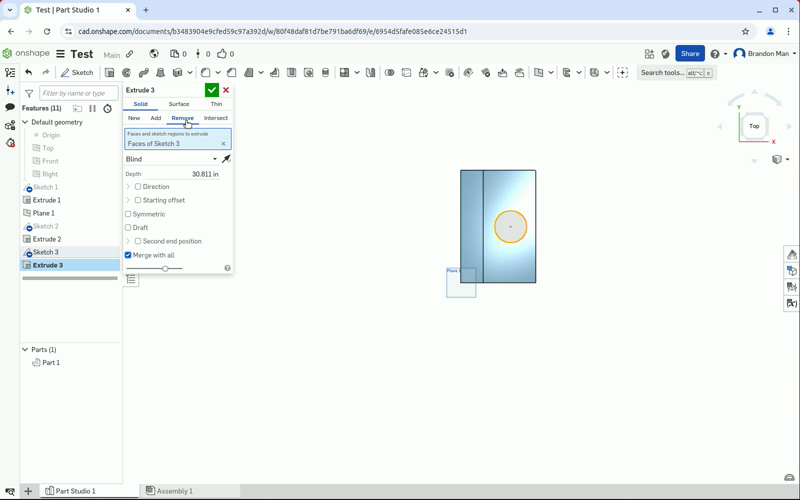
key(enter)
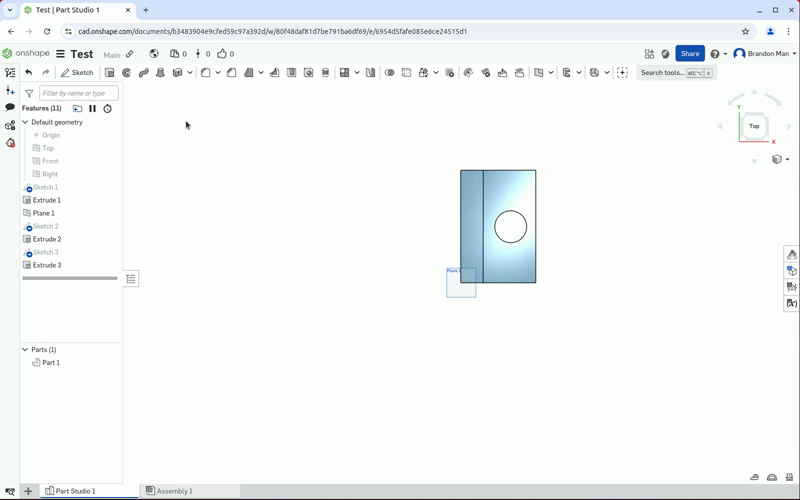
key(shift+h)
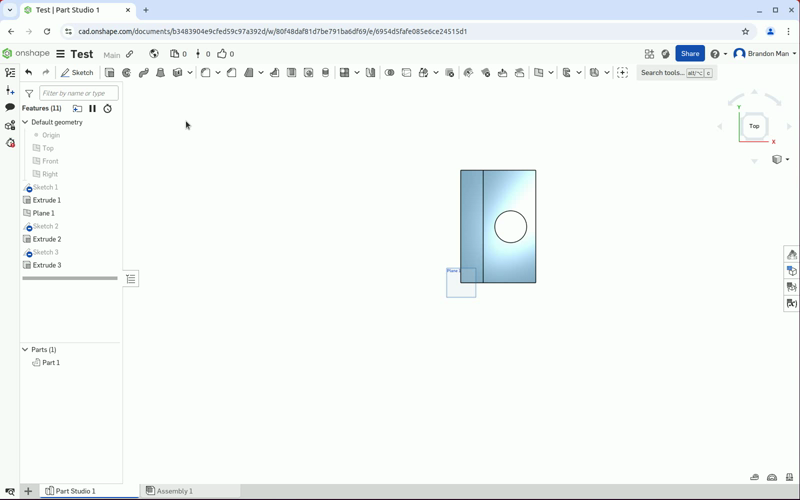
key(shift+h)
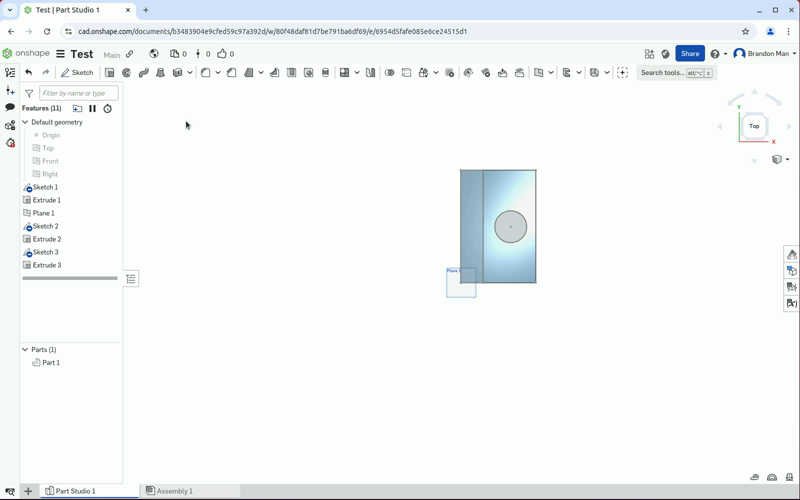
key(shift+7)
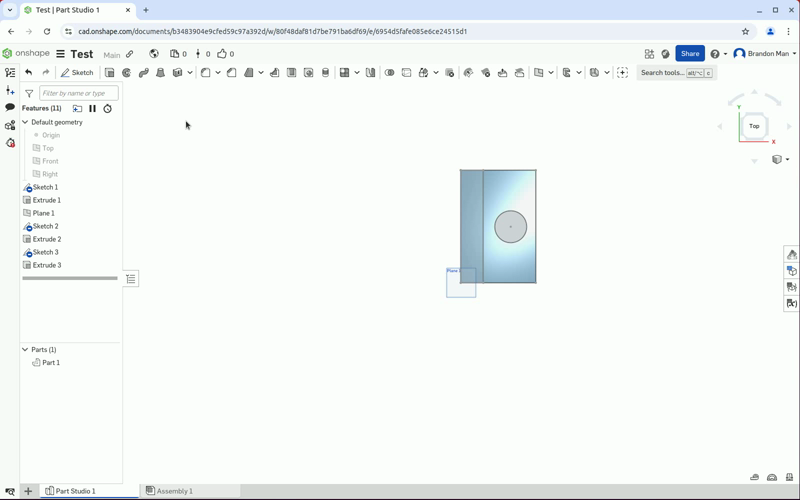
key(up, 3)
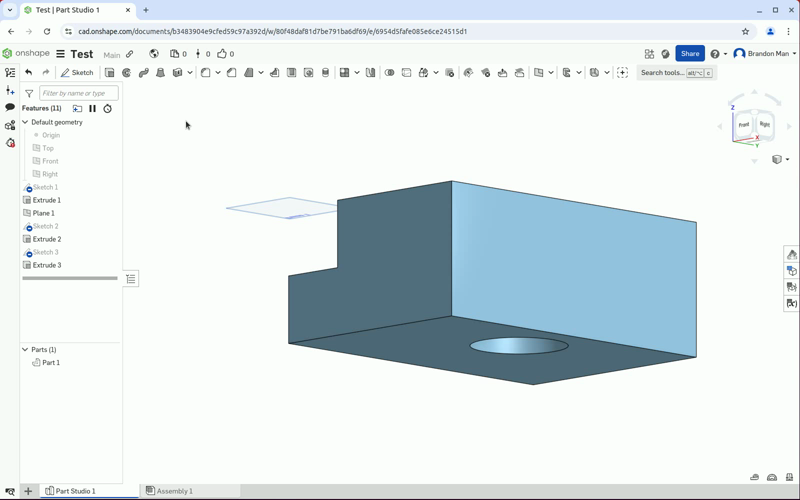
key(left, 3)
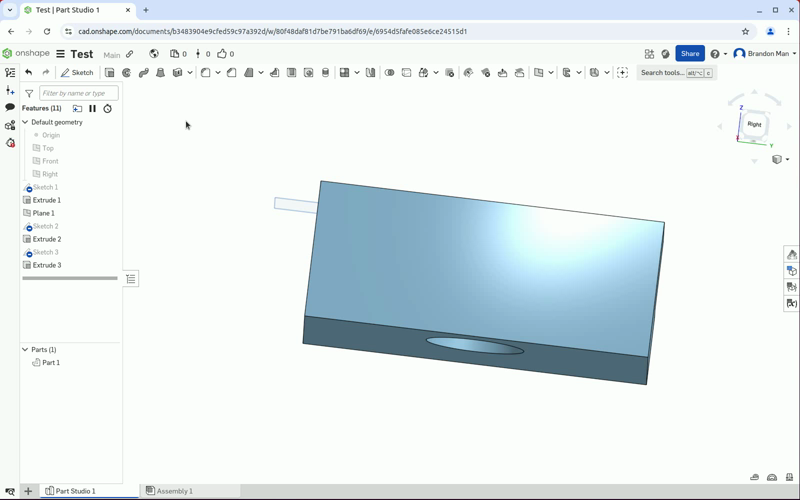
key(right, 3)
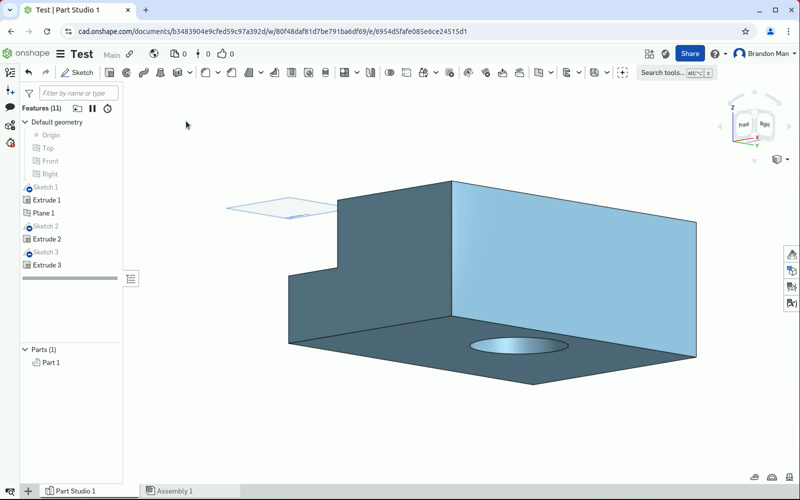
key(down, 3)
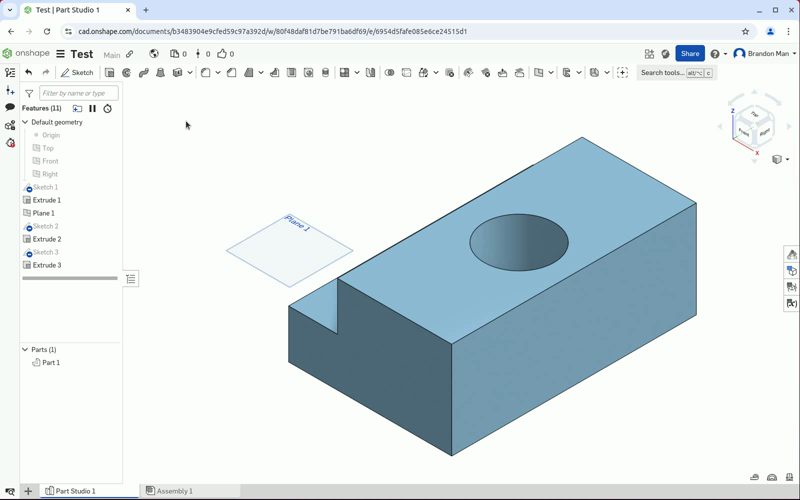
mouse_move(73, 189)
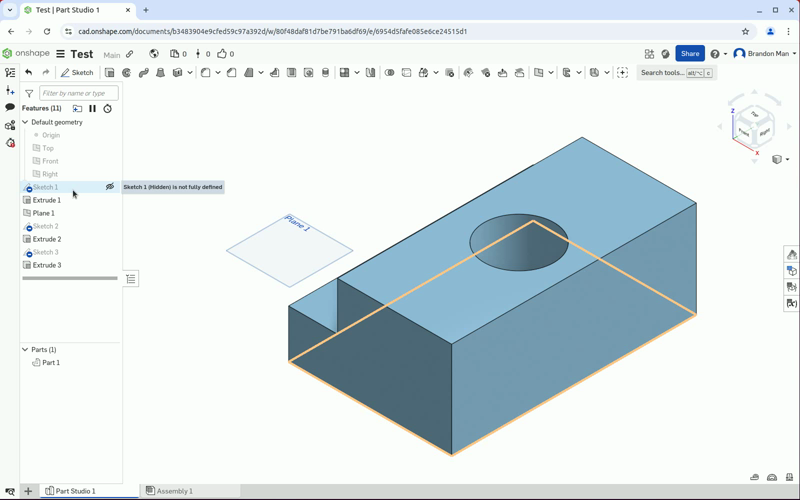
click(73, 189)